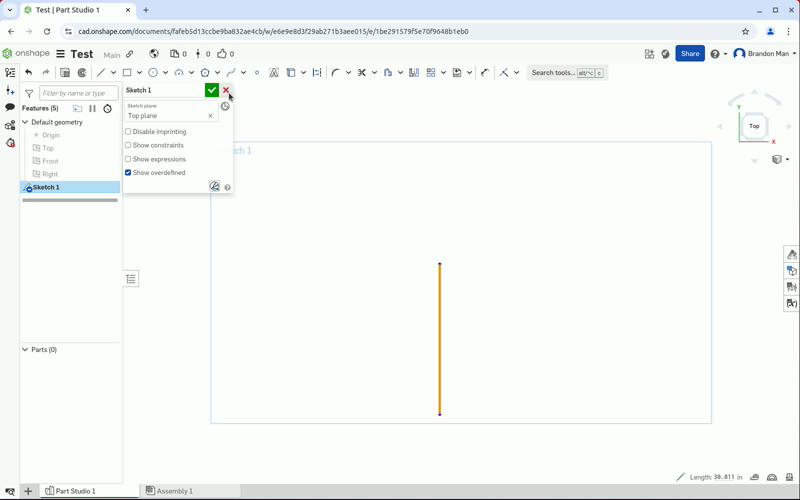
key(shift+h)
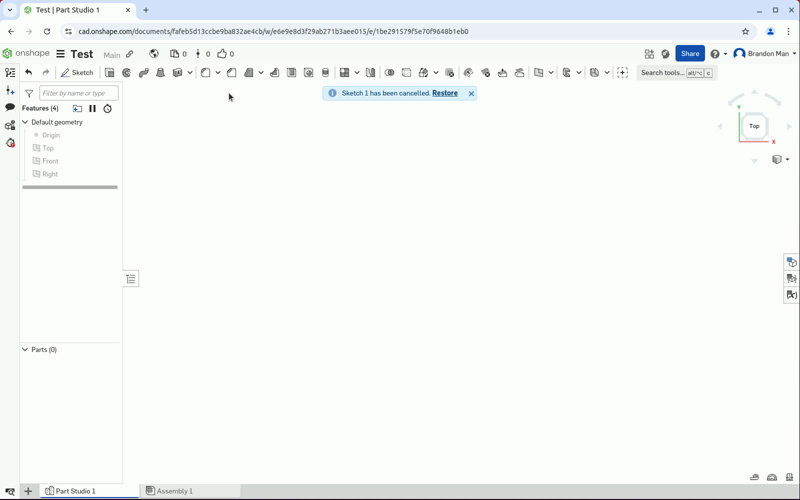
mouse_move(73, 352)
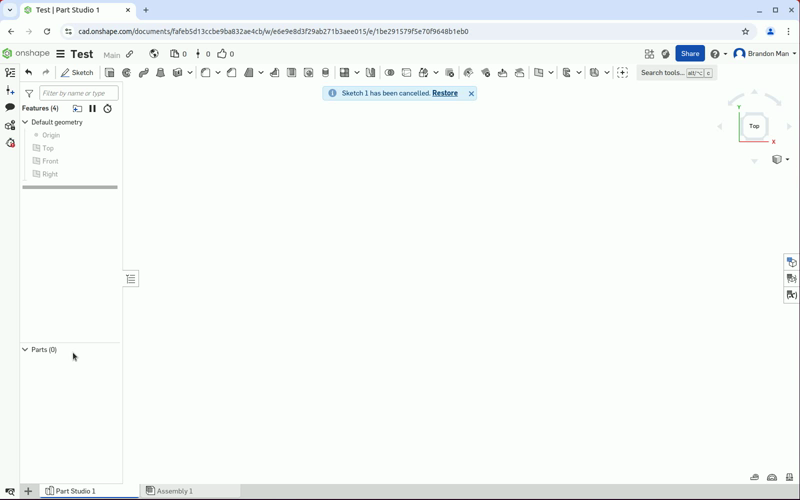
key(y)
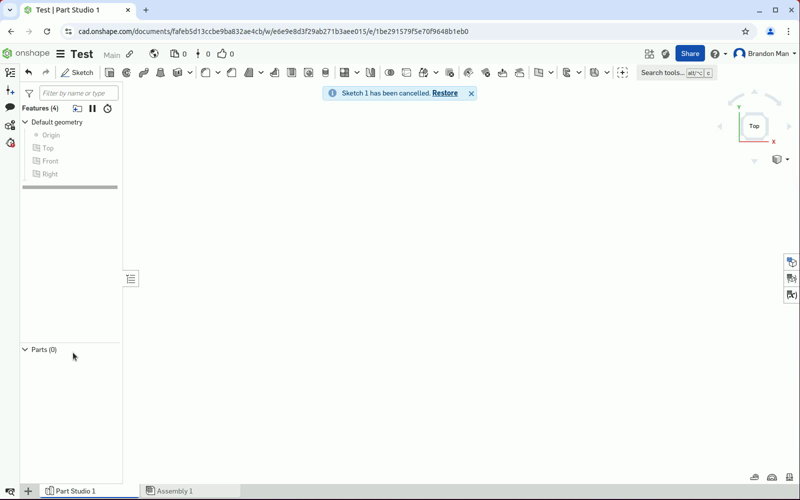
key(shift+p)
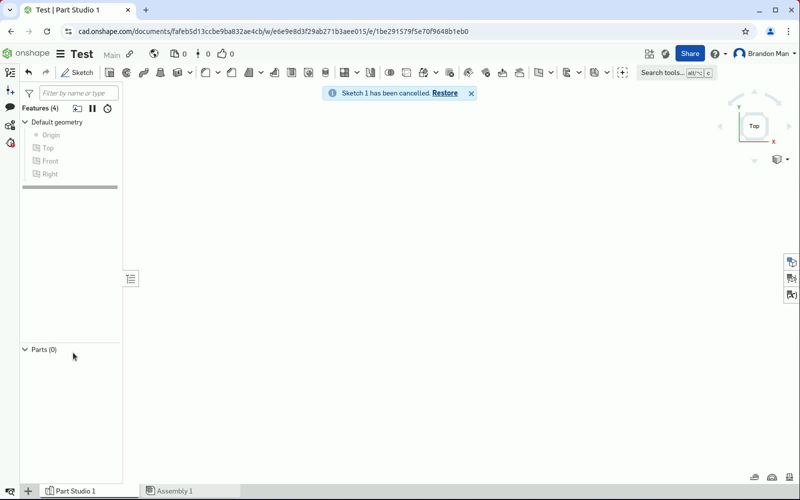
key(space)
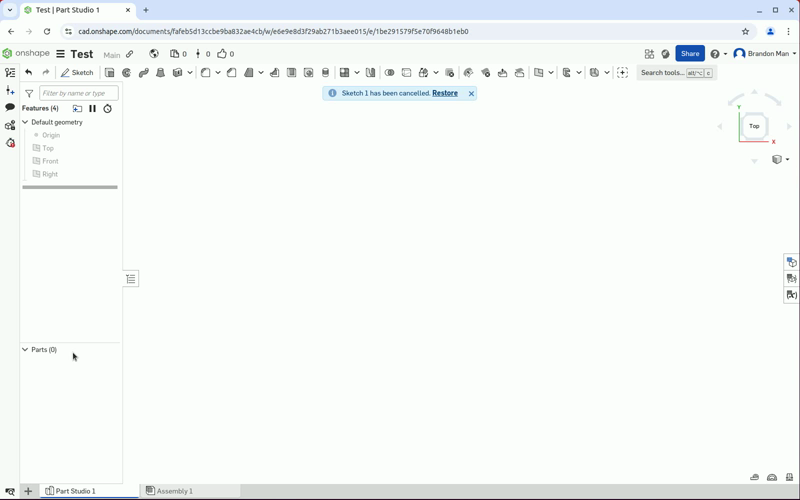
key_down(shift)
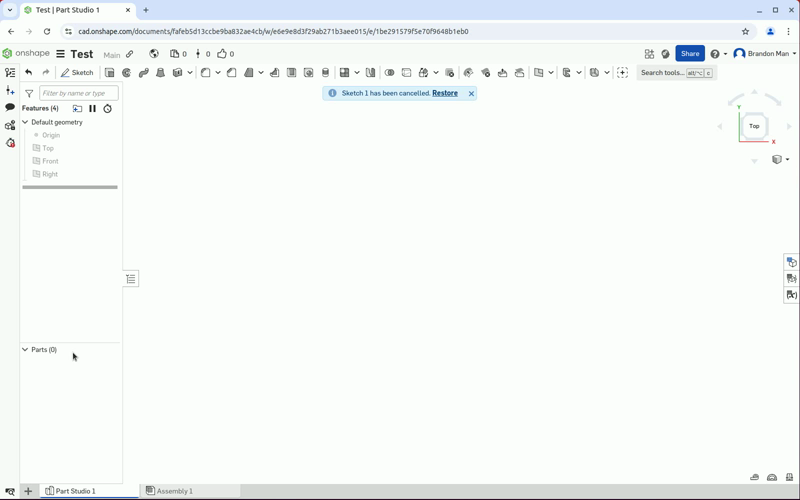
key(up)
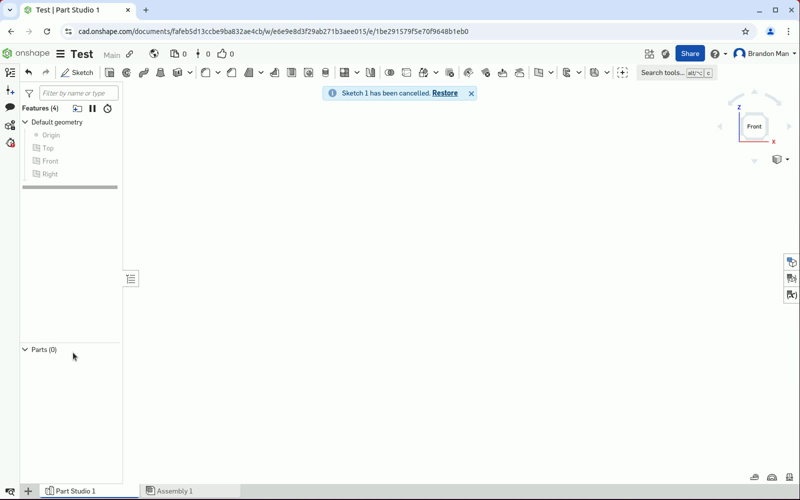
key_up(shift)
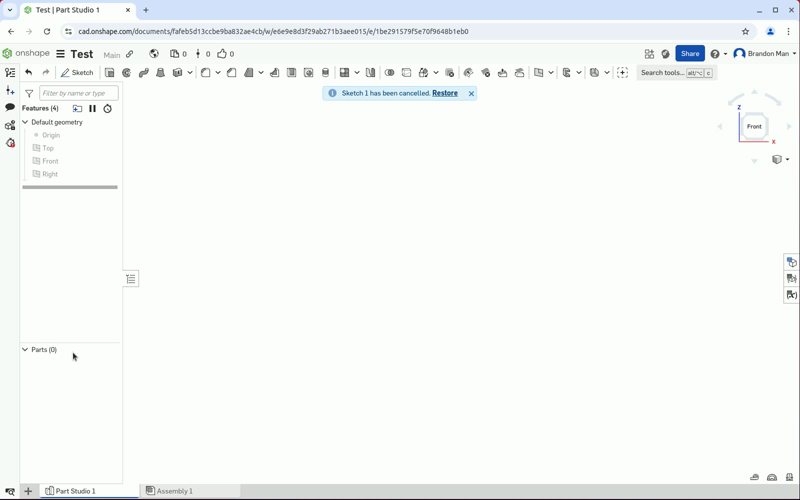
mouse_move(73, 352)
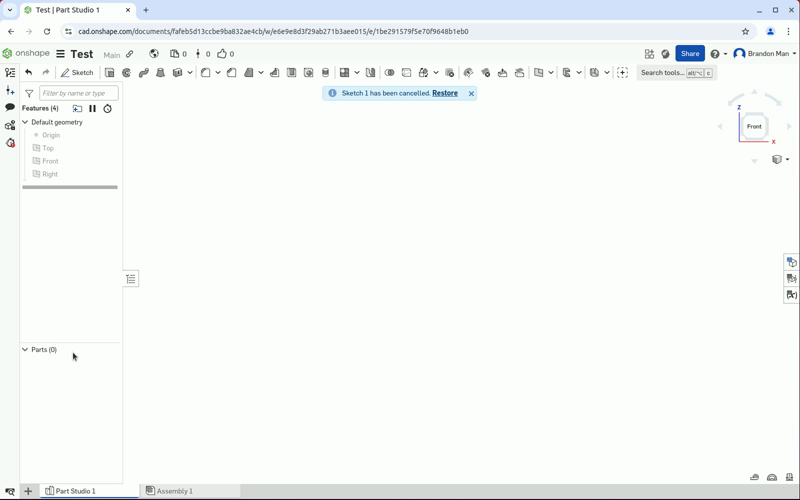
key(shift+y)
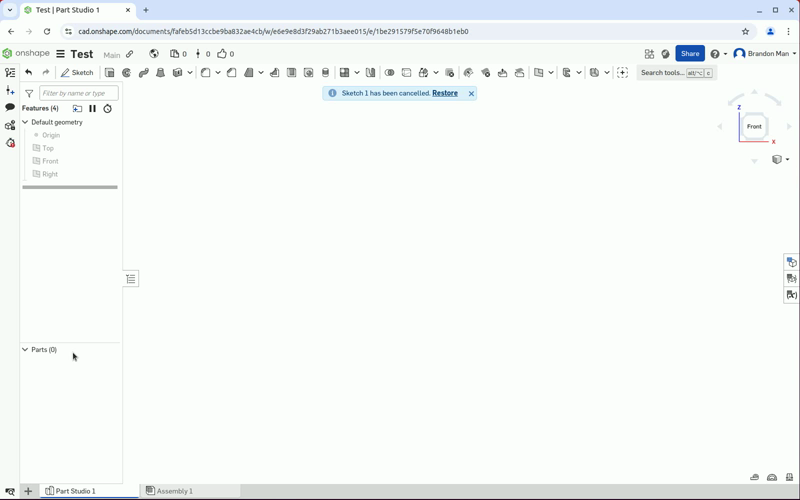
key(shift+s)
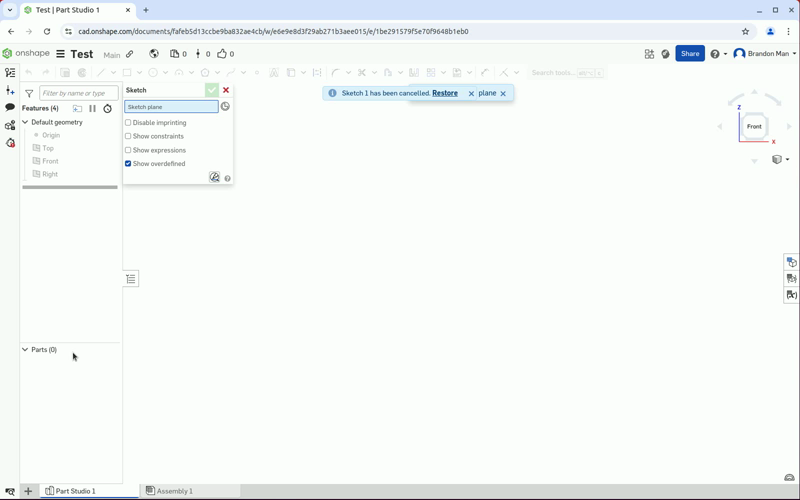
mouse_move(73, 163)
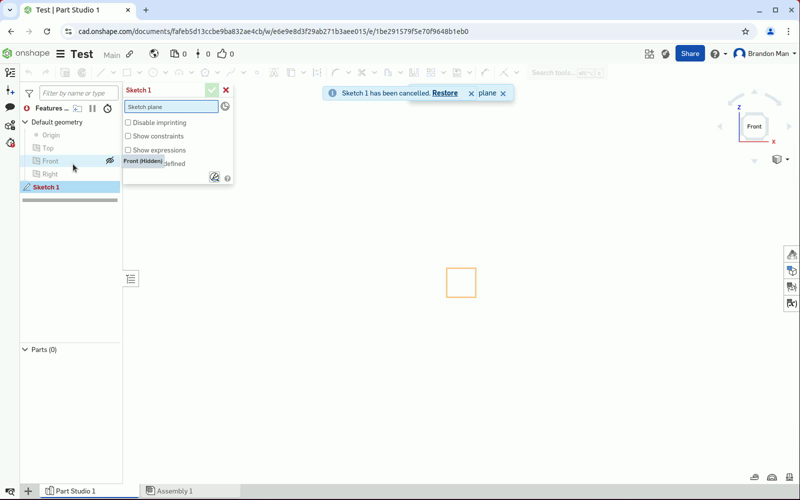
click(73, 163)
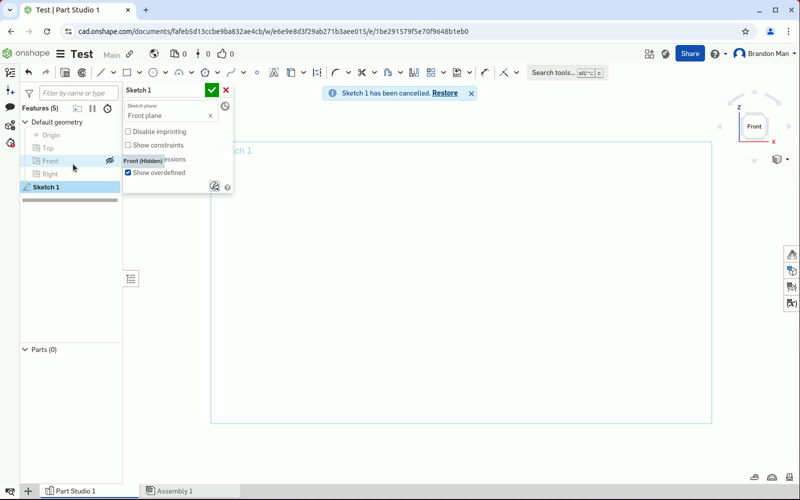
mouse_move(73, 352)
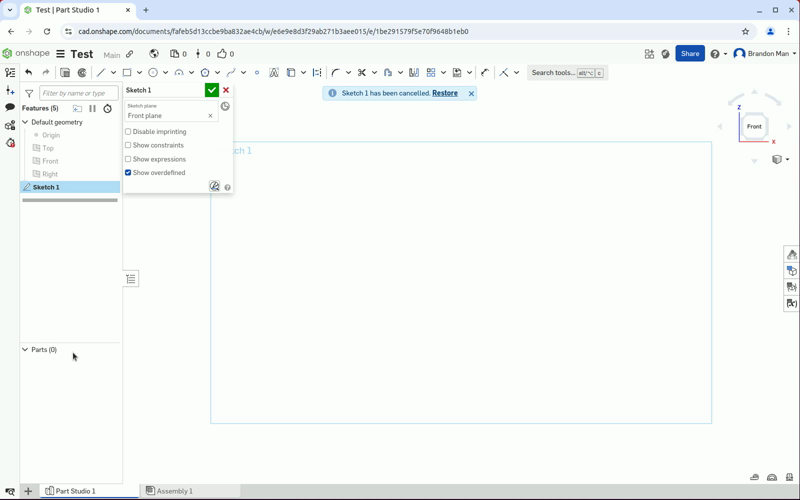
key(y)
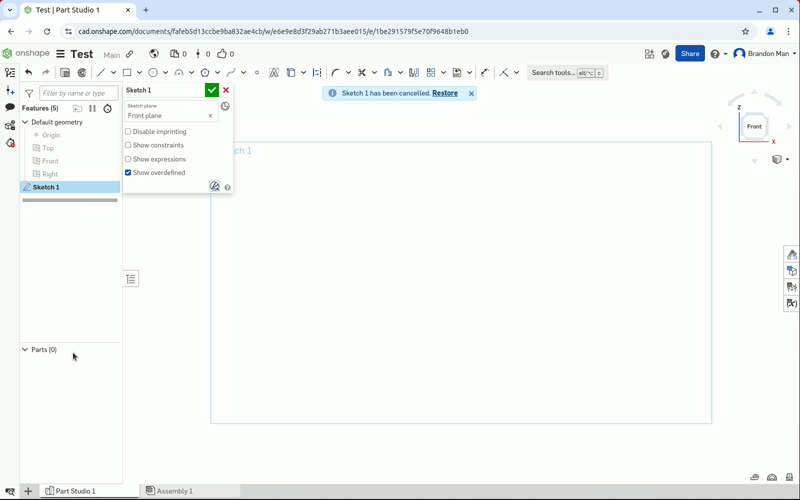
key(l)
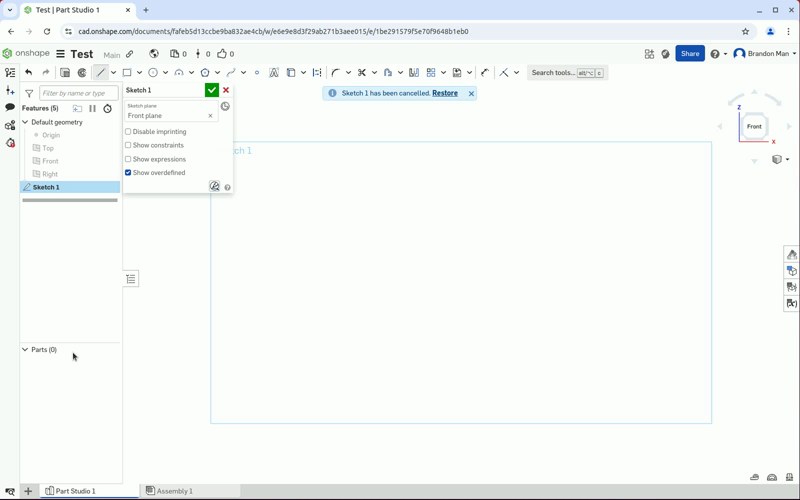
key_down(shift)
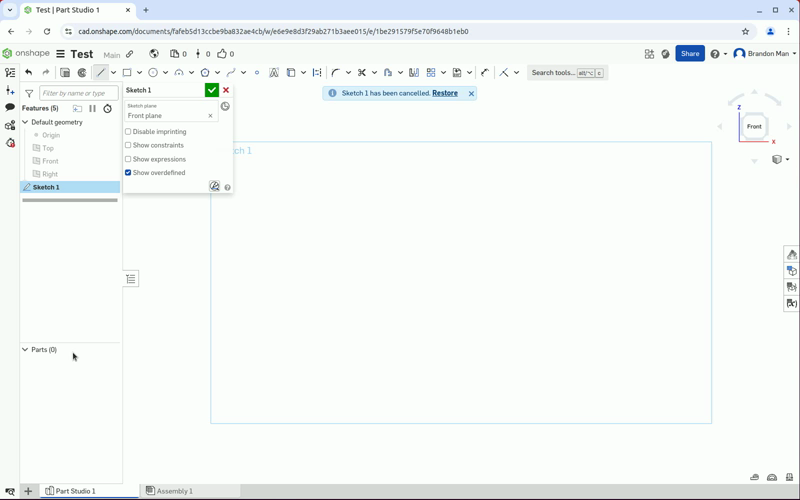
mouse_move(348, 293)
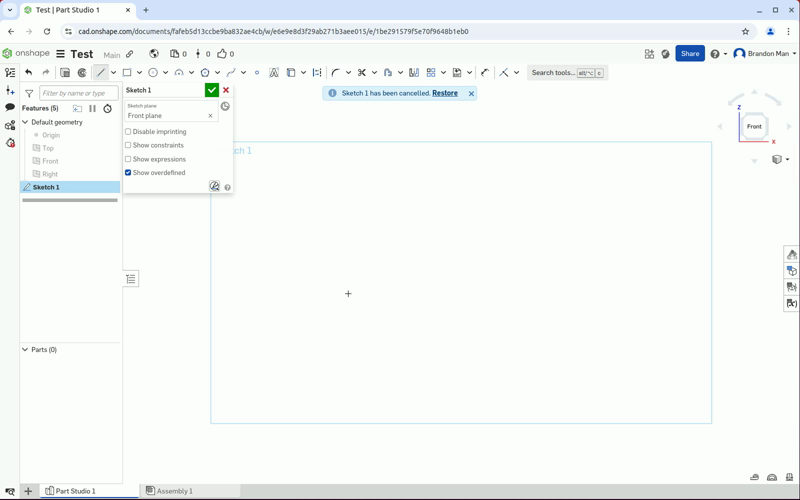
click(348, 293)
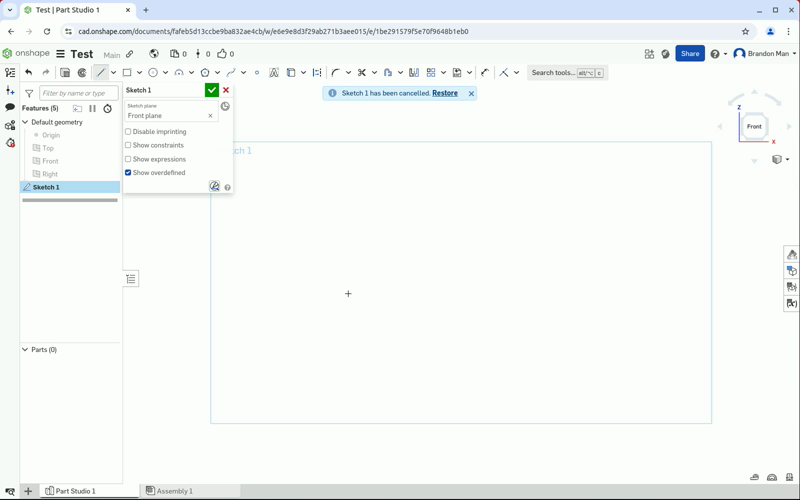
key_up(shift)
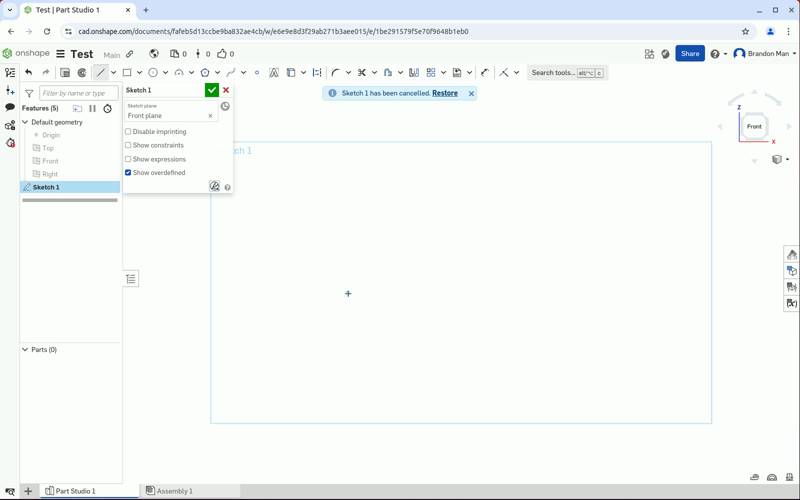
key_down(shift)
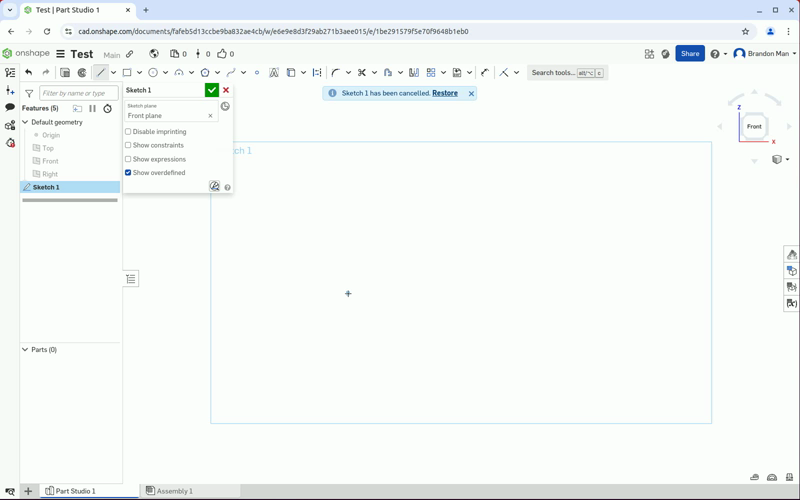
mouse_move(378, 293)
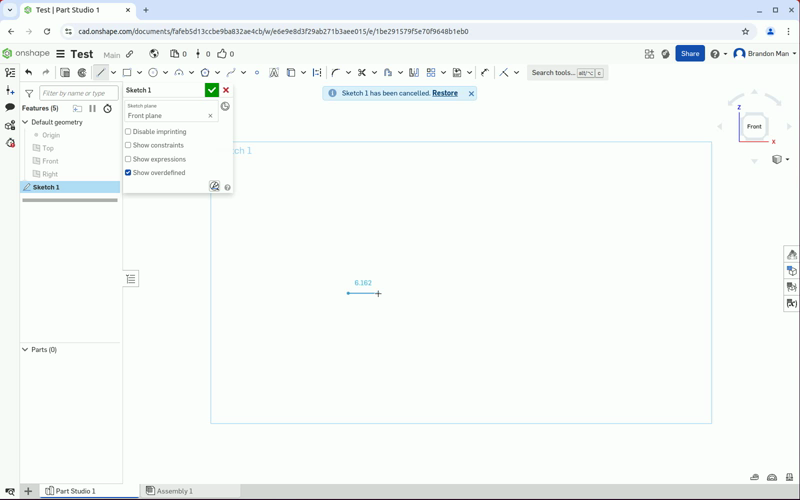
mouse_move(357, 326)
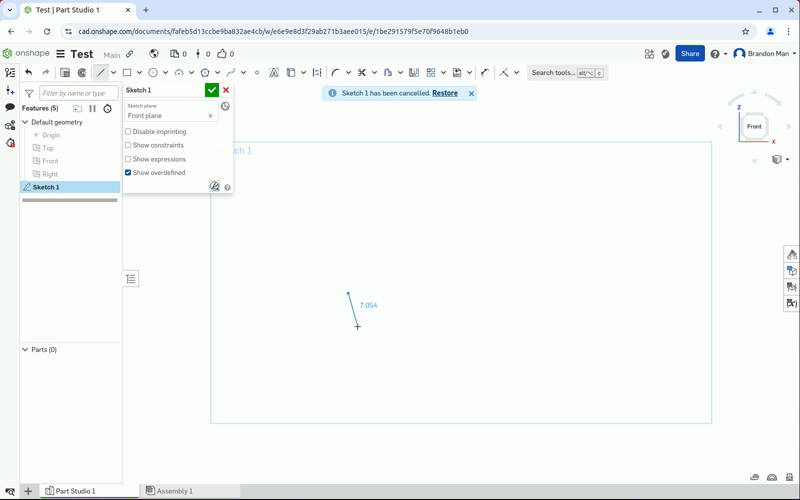
click(357, 326)
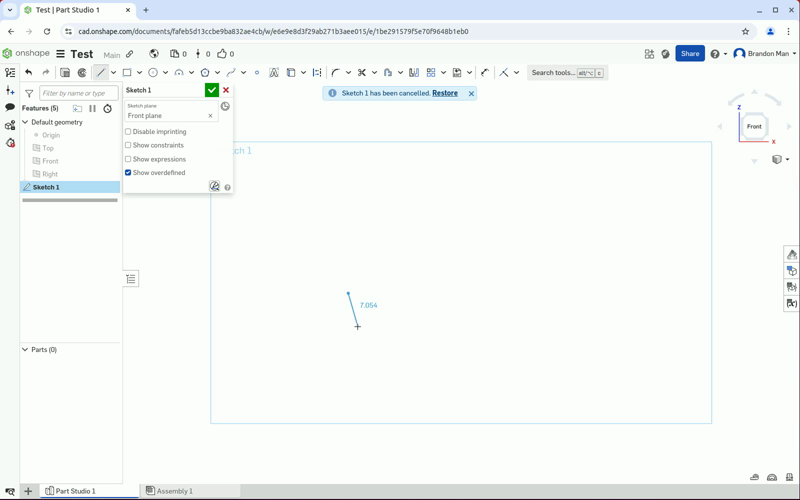
key_up(shift)
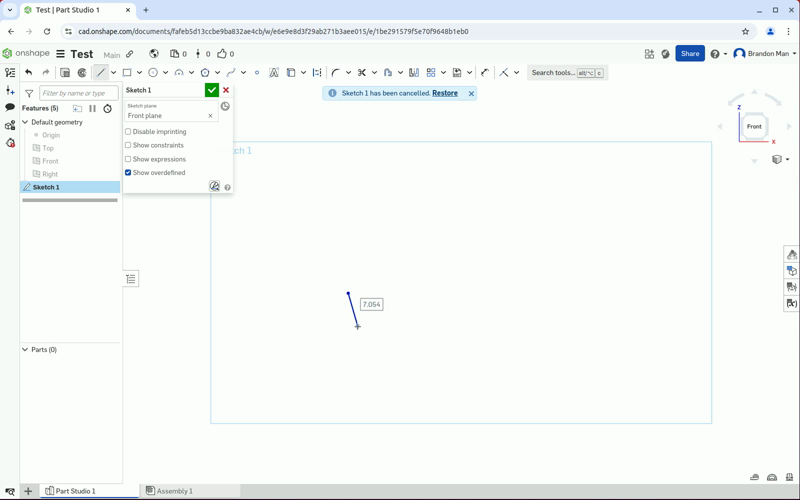
key_down(shift)
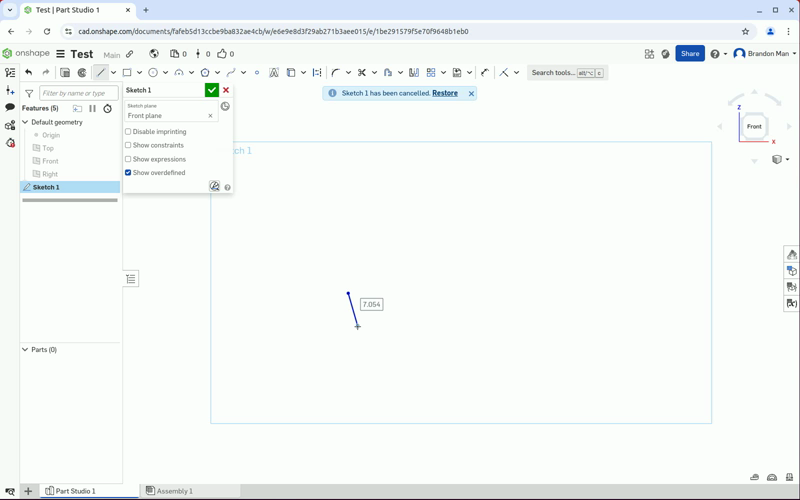
mouse_move(387, 326)
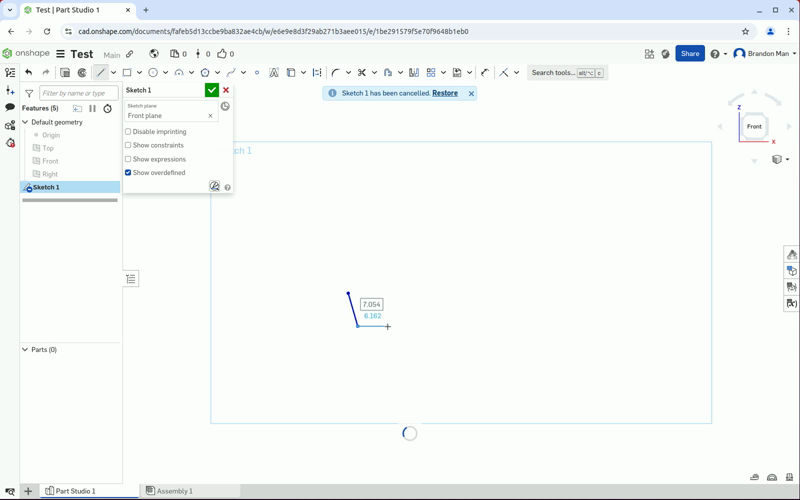
mouse_move(383, 355)
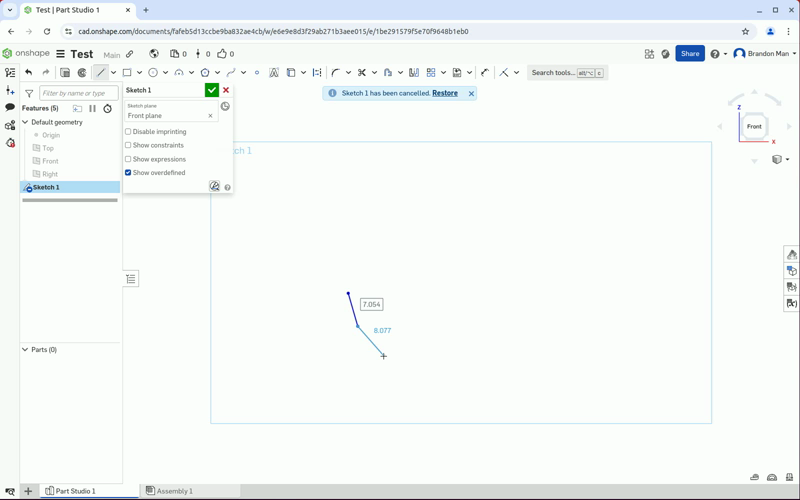
click(383, 355)
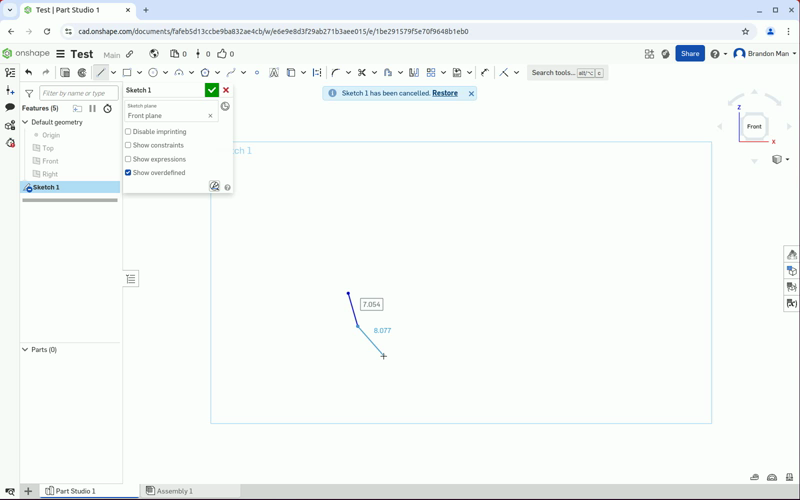
key_up(shift)
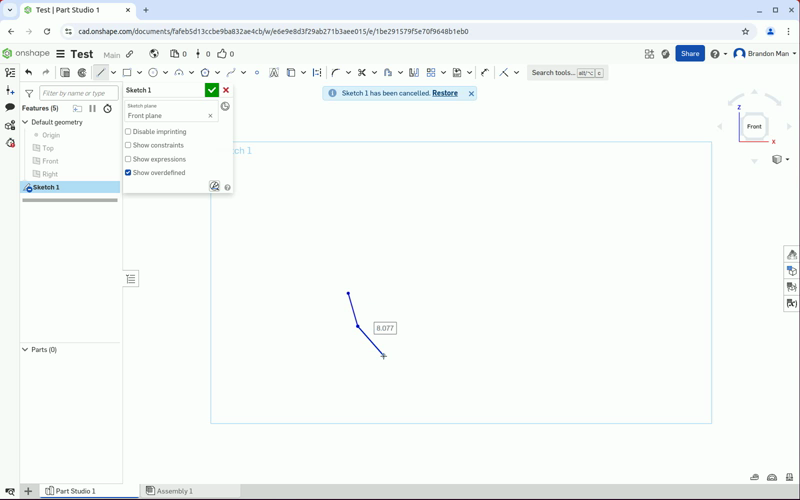
key(esc)
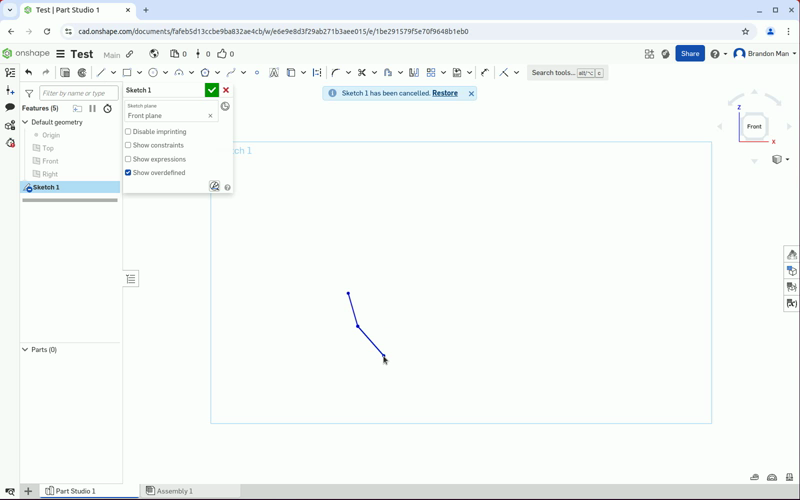
key(a)
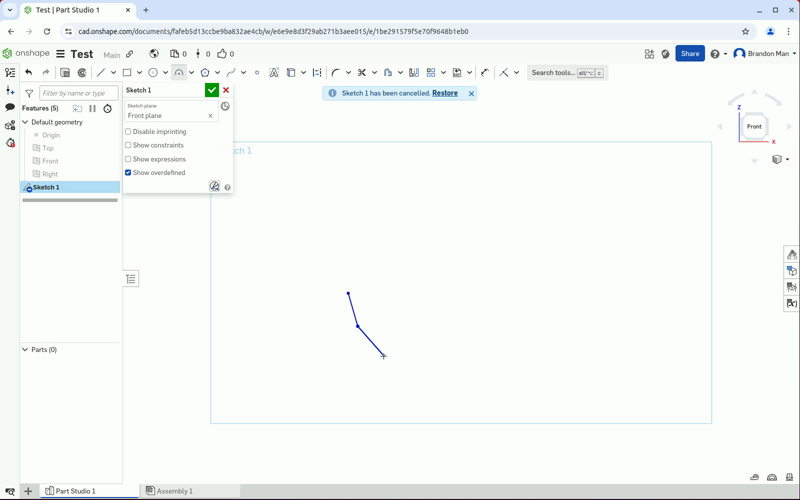
mouse_move(383, 355)
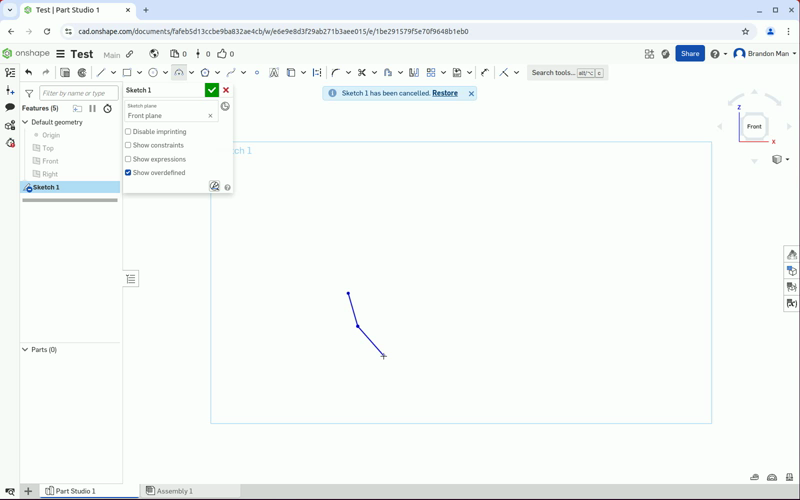
click(383, 355)
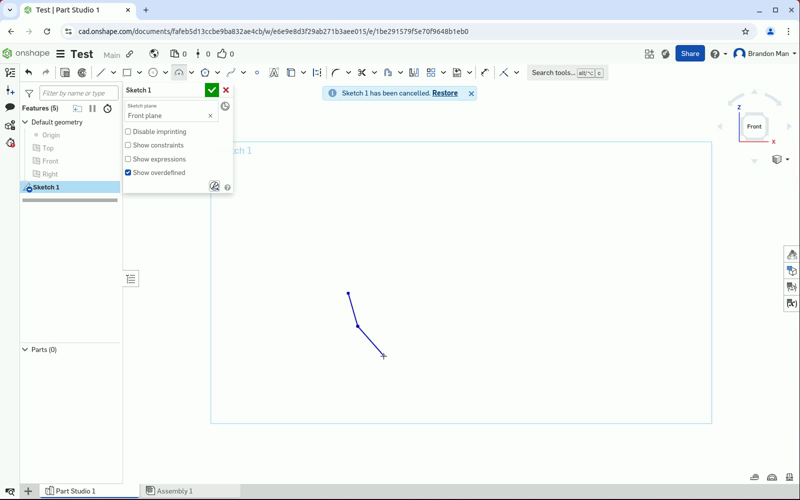
key_down(shift)
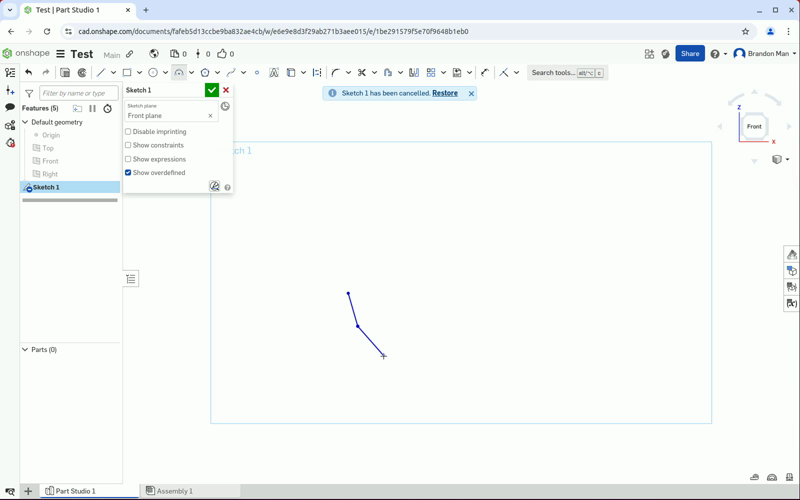
mouse_move(407, 348)
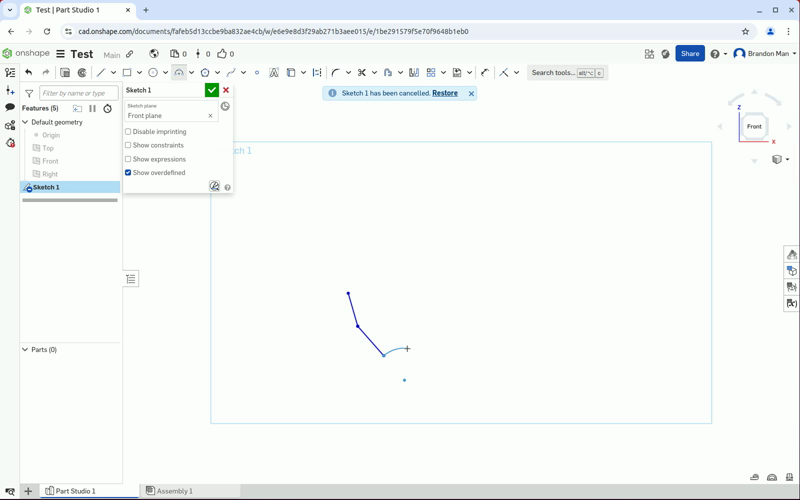
click(407, 348)
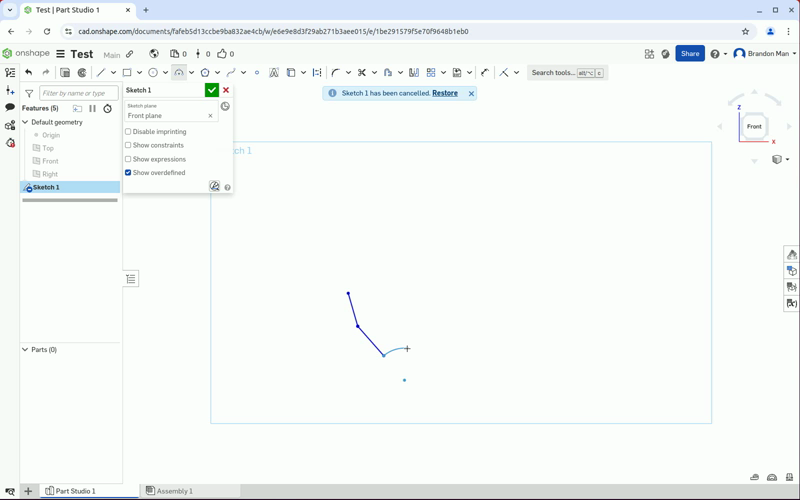
mouse_move(398, 359)
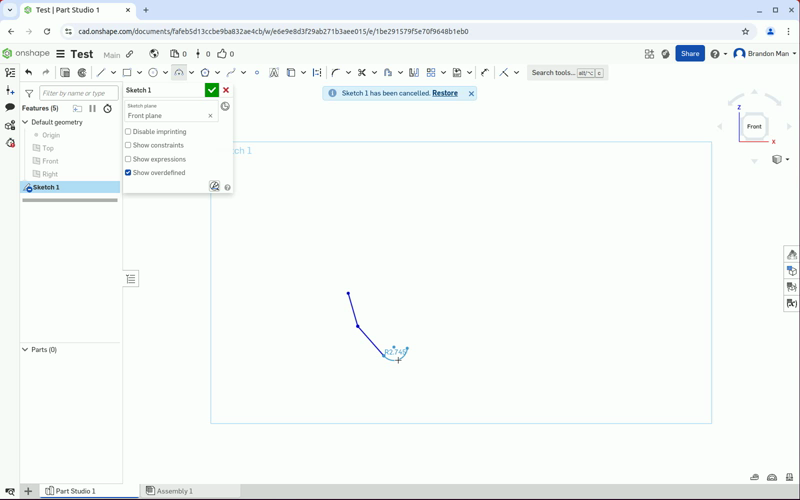
click(398, 359)
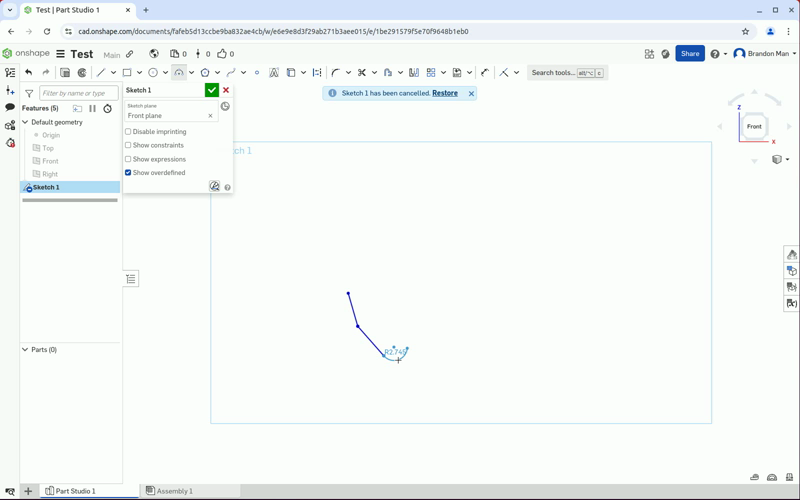
key_up(shift)
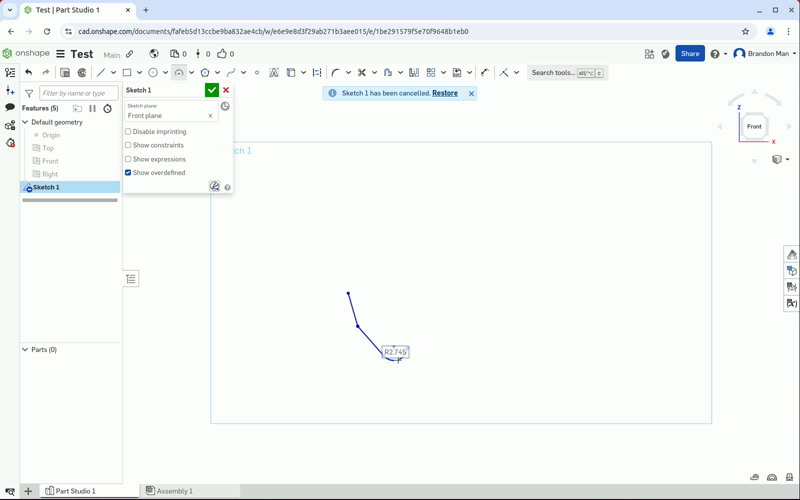
key(esc)
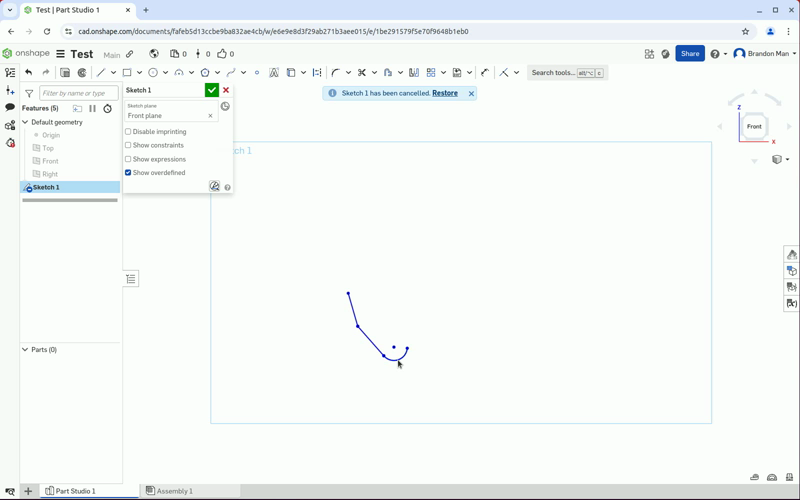
key(l)
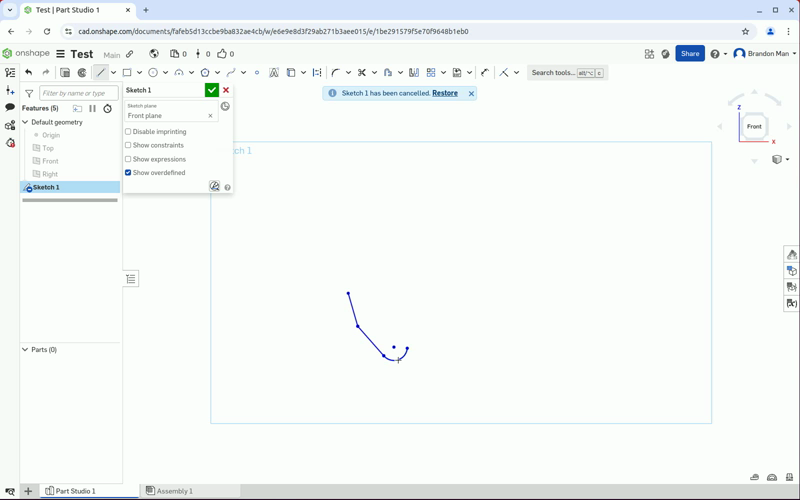
mouse_move(407, 348)
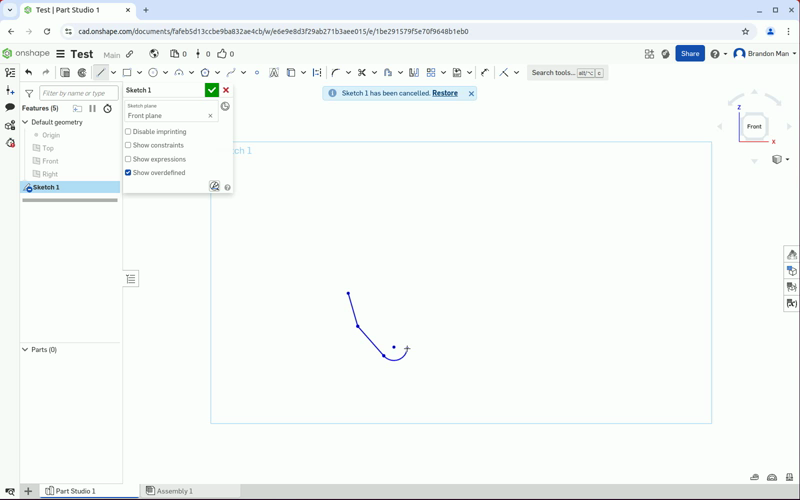
click(407, 348)
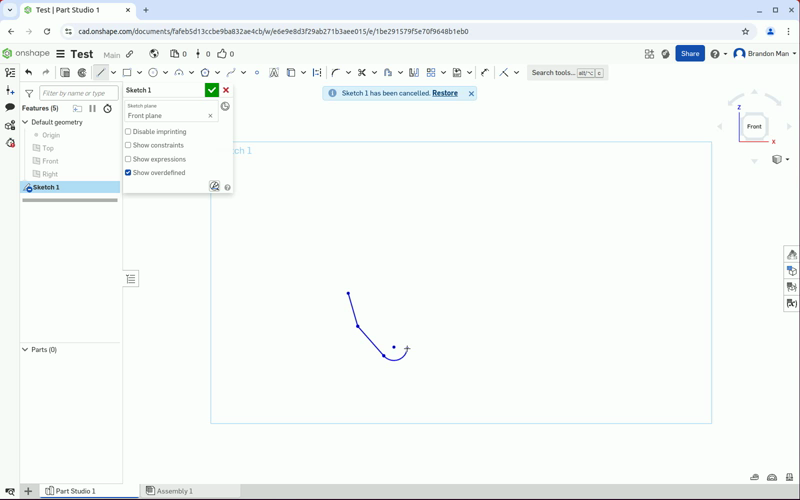
key_down(shift)
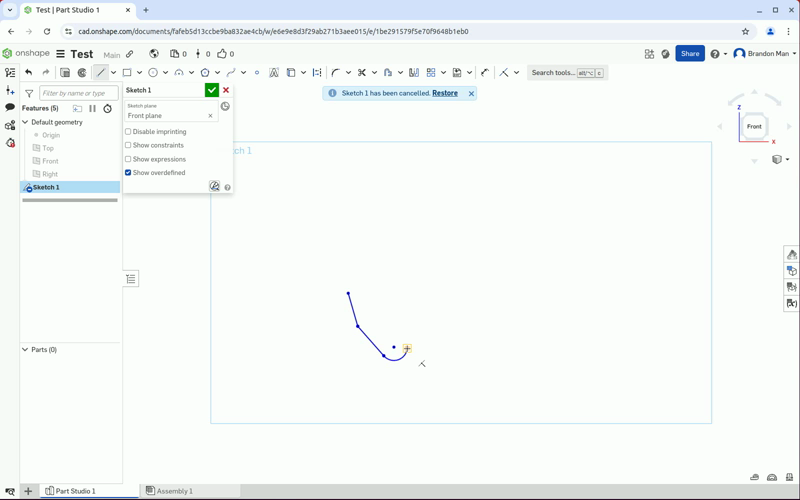
mouse_move(437, 348)
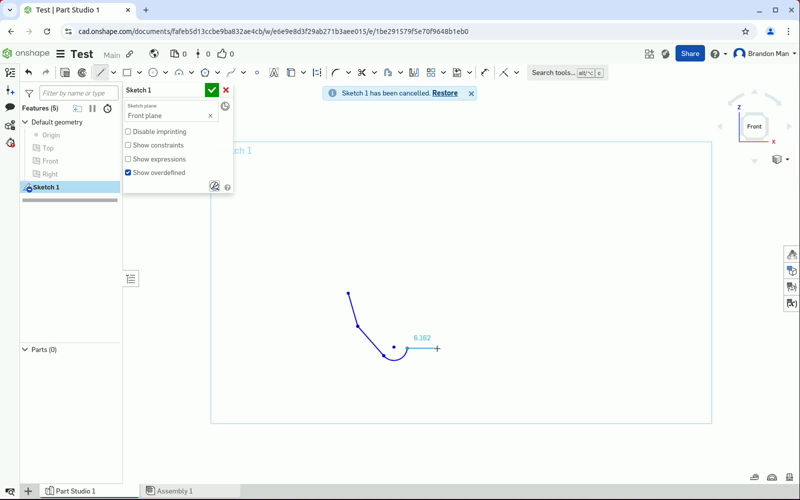
mouse_move(407, 307)
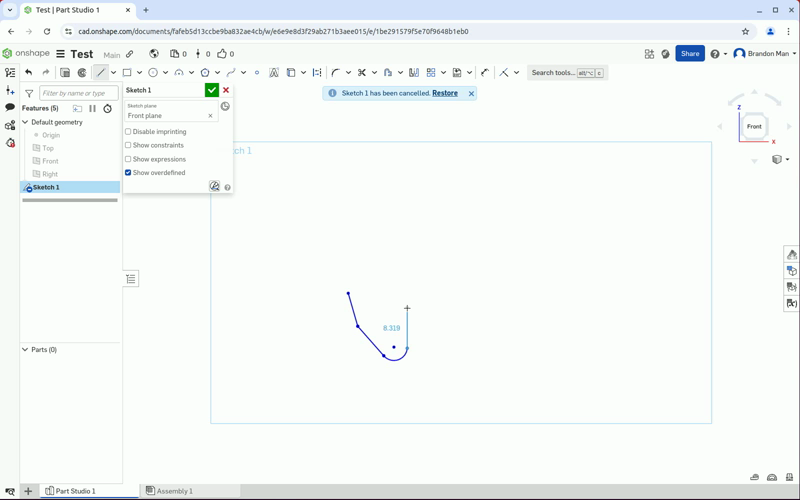
click(407, 307)
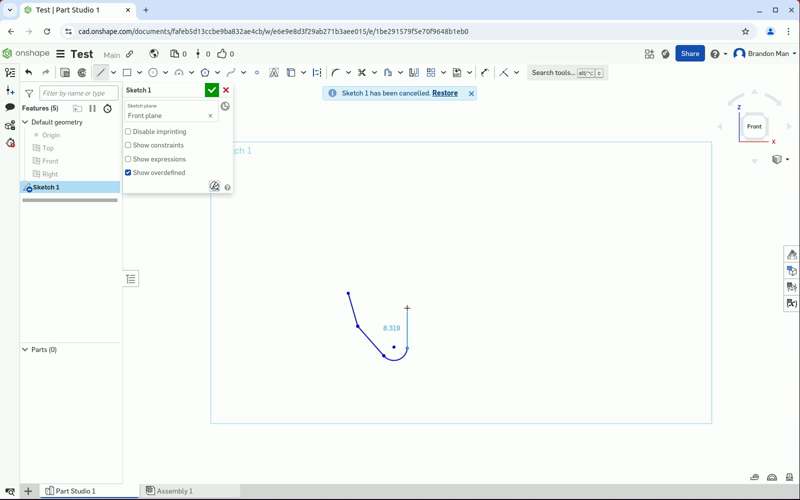
key_up(shift)
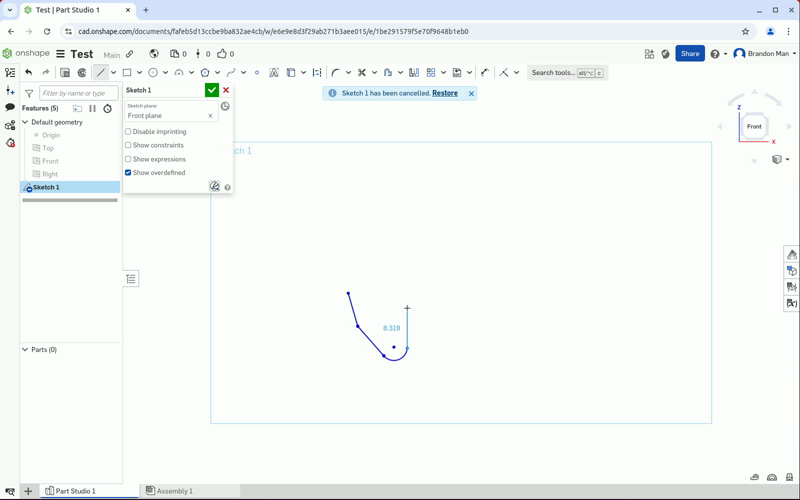
key_down(shift)
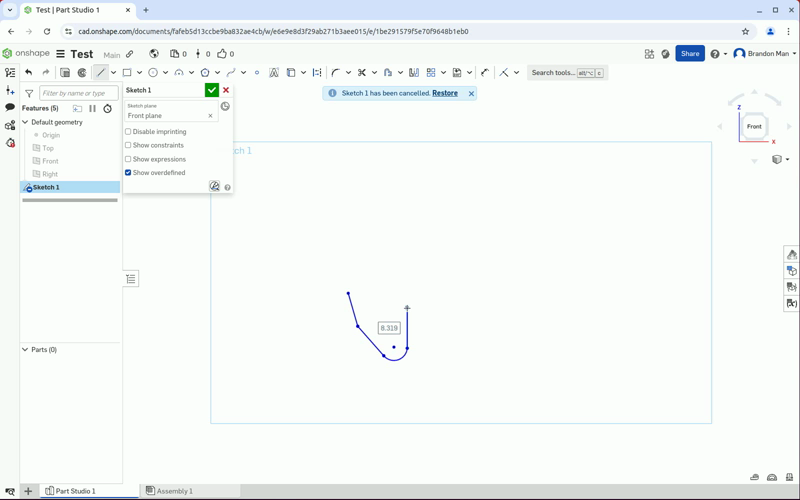
mouse_move(437, 307)
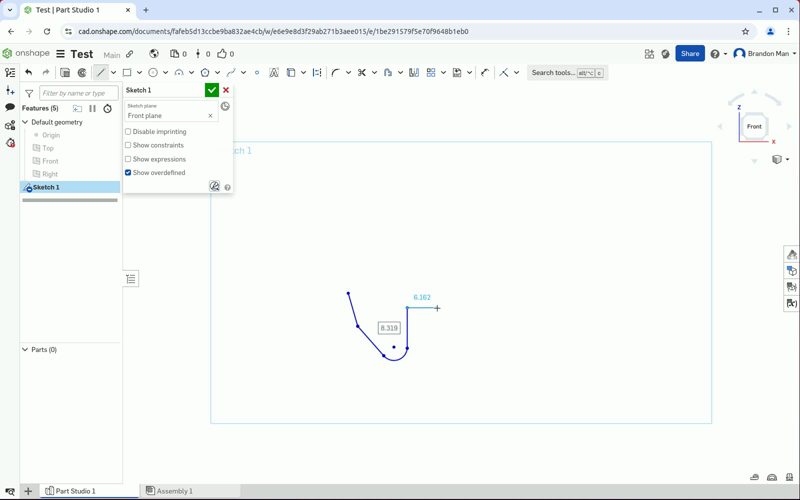
mouse_move(397, 282)
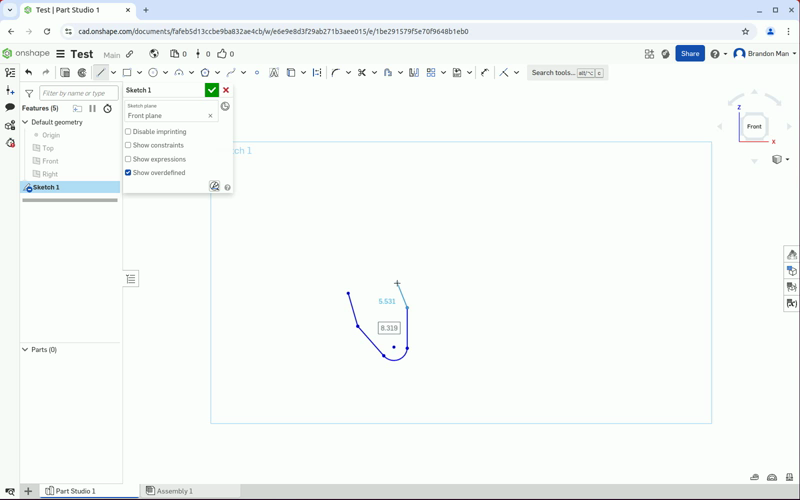
click(397, 282)
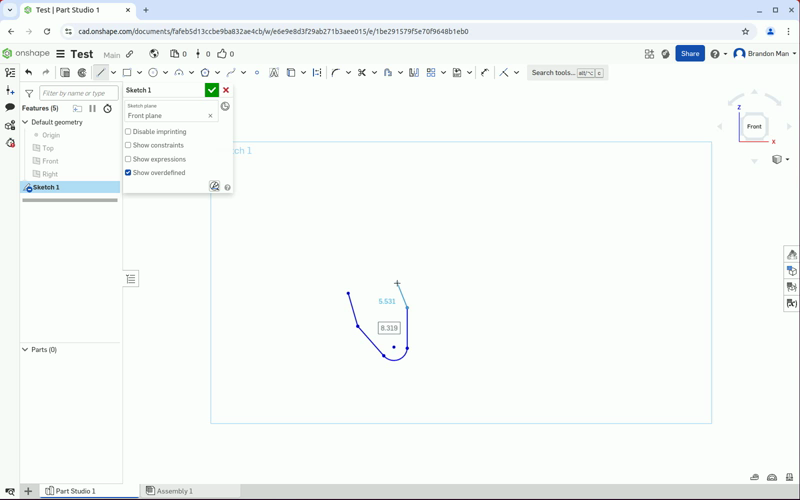
key_up(shift)
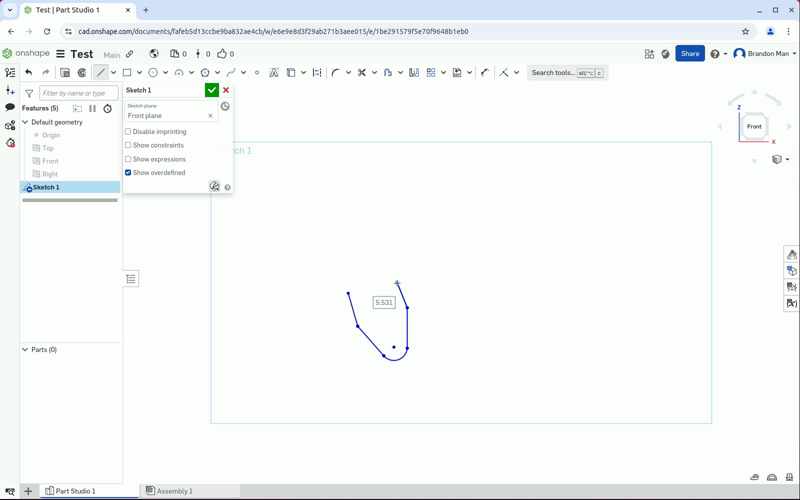
key_down(shift)
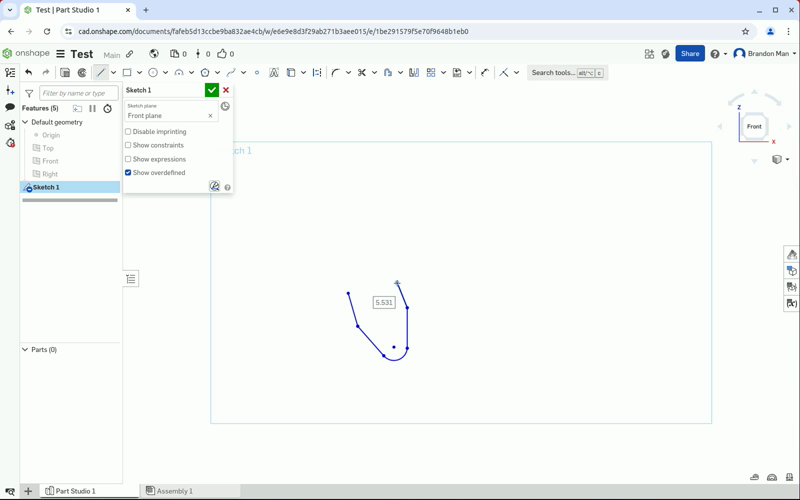
mouse_move(427, 282)
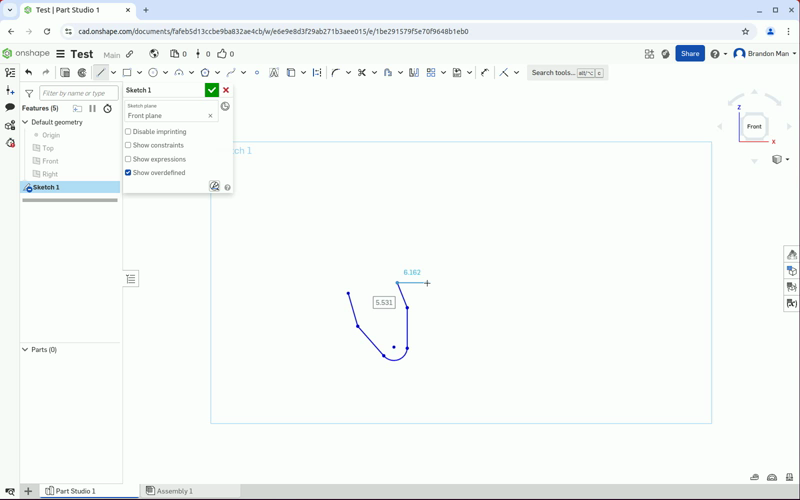
mouse_move(397, 305)
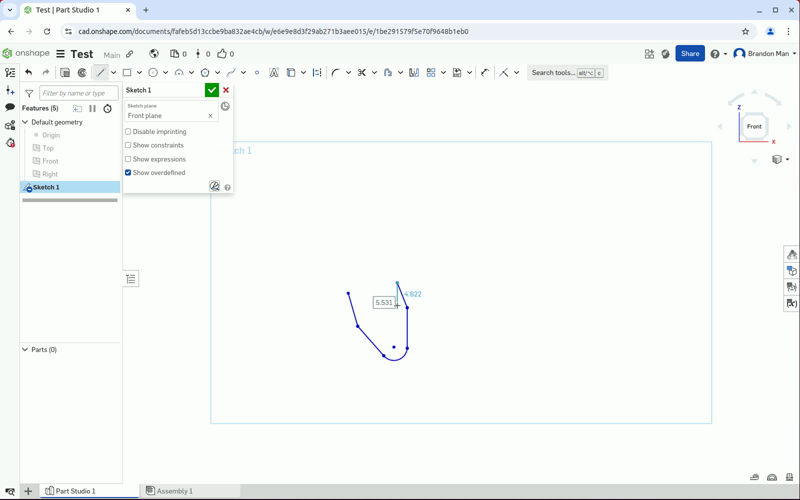
click(397, 305)
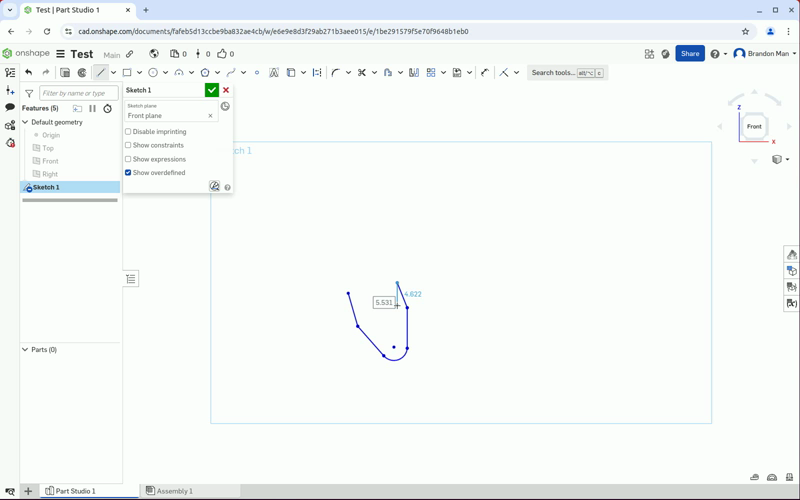
key_up(shift)
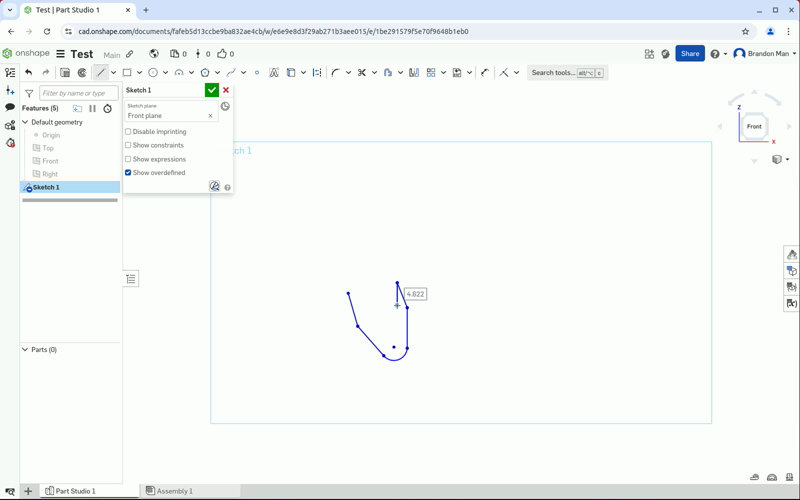
key(esc)
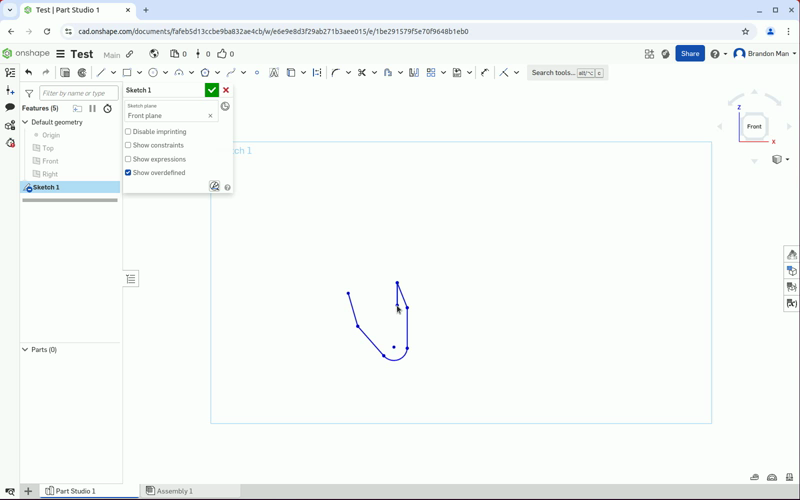
key(a)
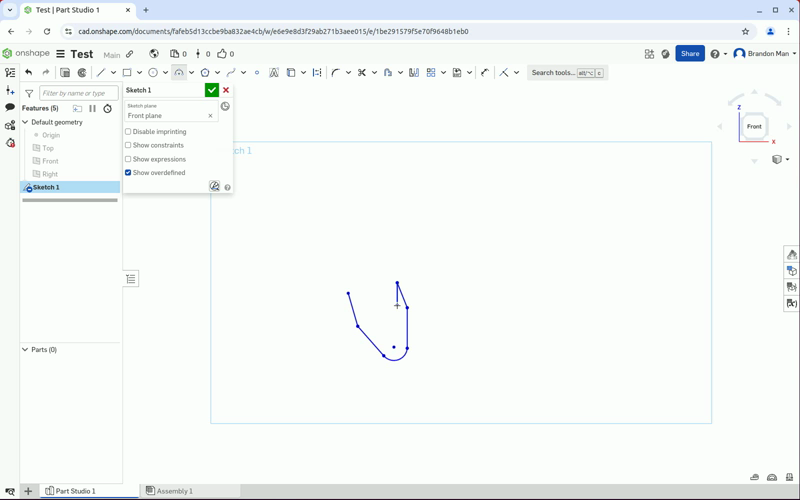
mouse_move(397, 305)
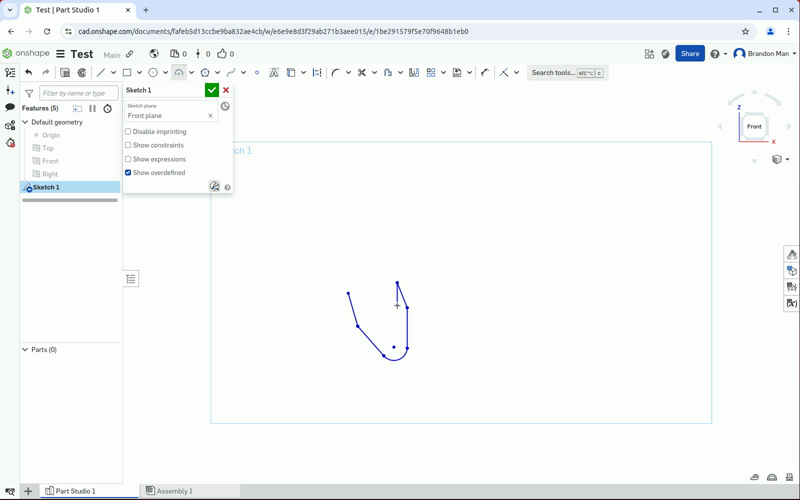
click(397, 305)
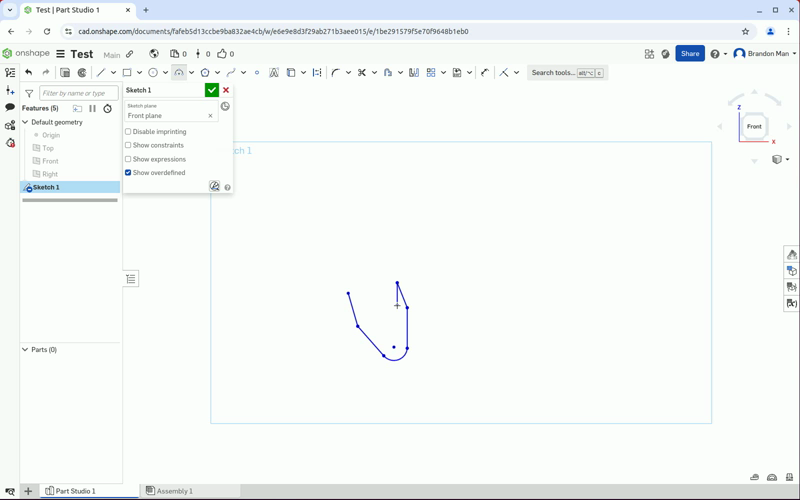
key_down(shift)
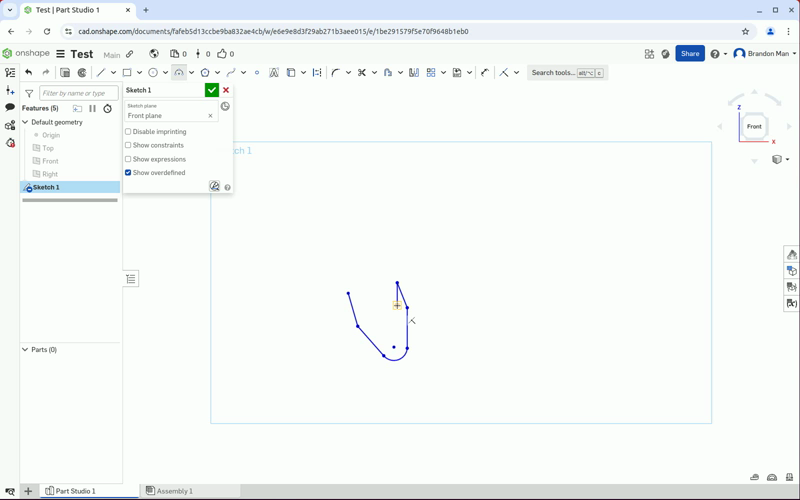
mouse_move(368, 321)
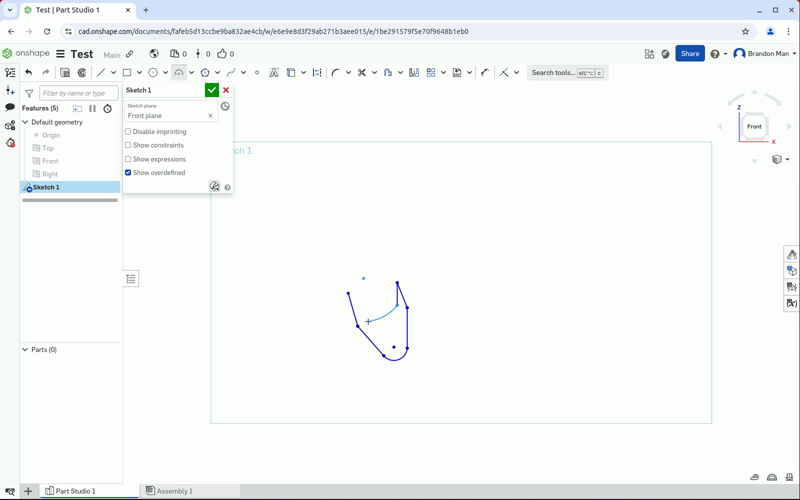
click(368, 321)
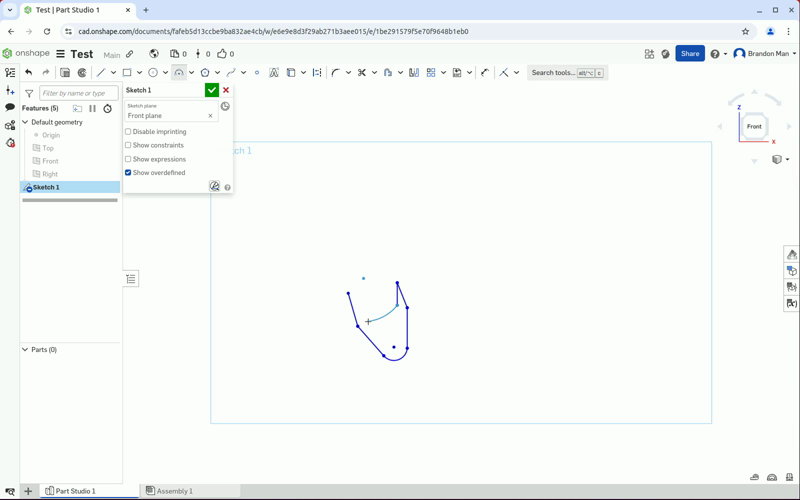
mouse_move(389, 325)
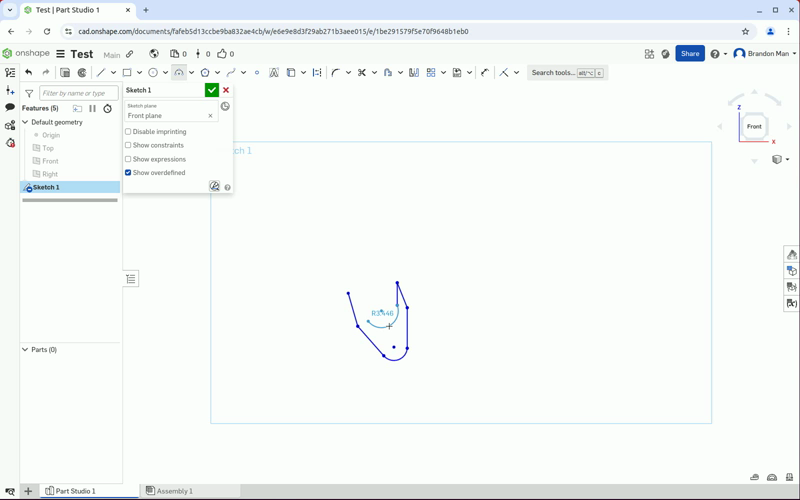
click(389, 325)
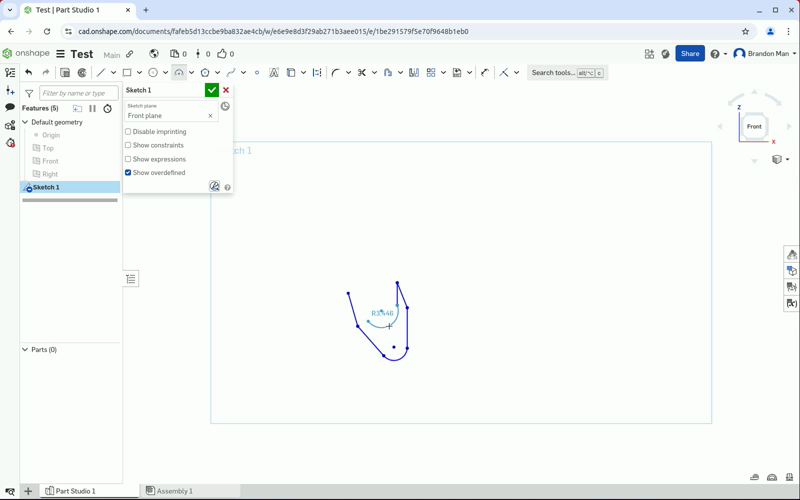
key_up(shift)
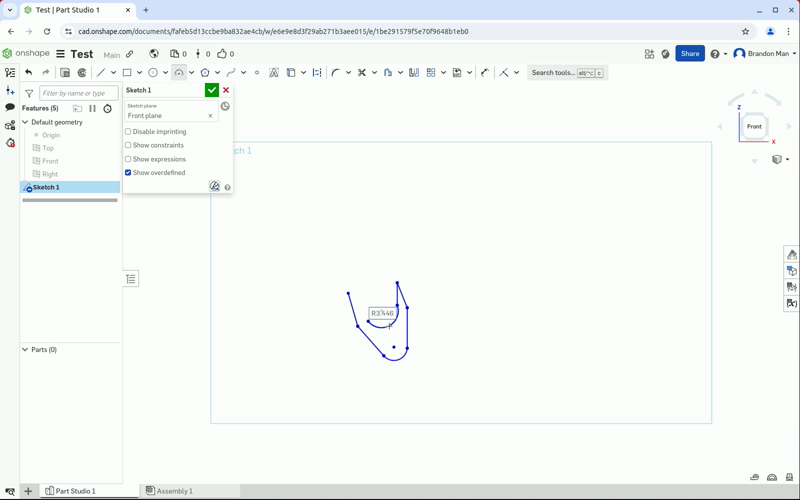
key(esc)
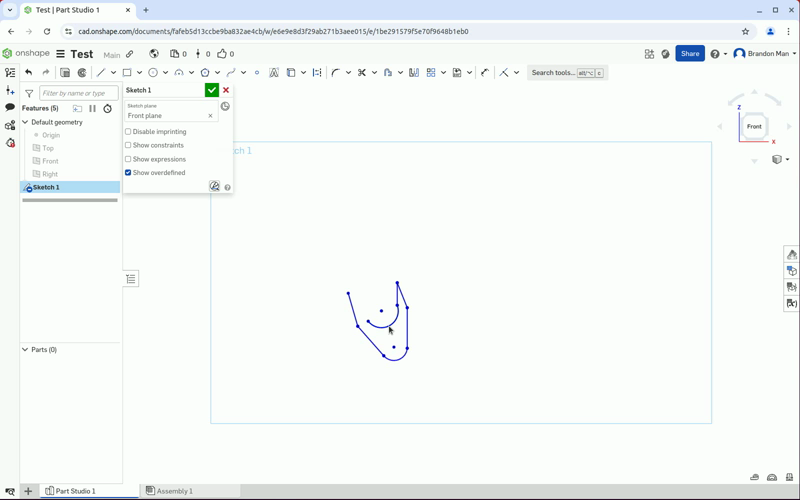
key(l)
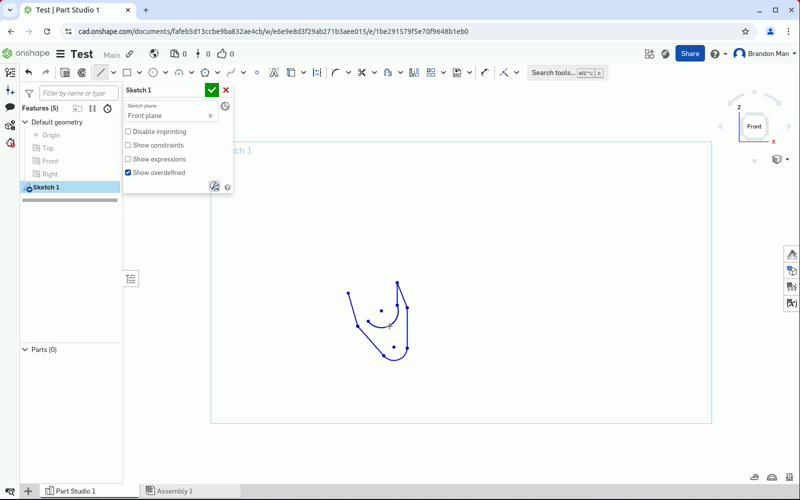
mouse_move(368, 321)
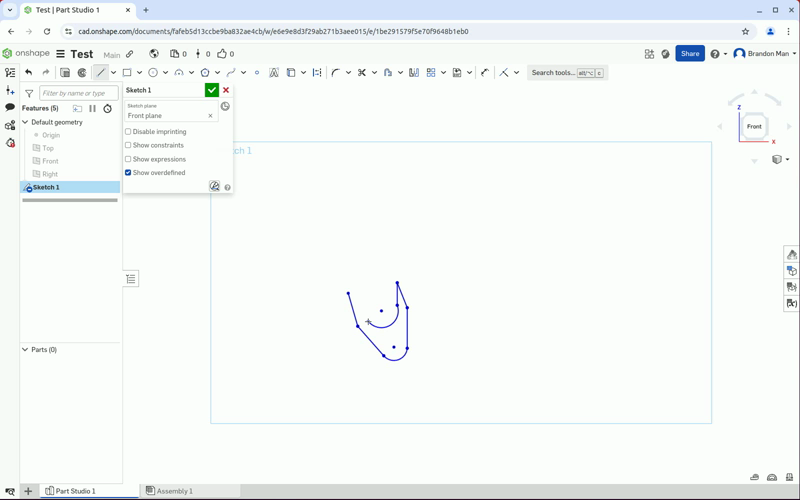
click(368, 321)
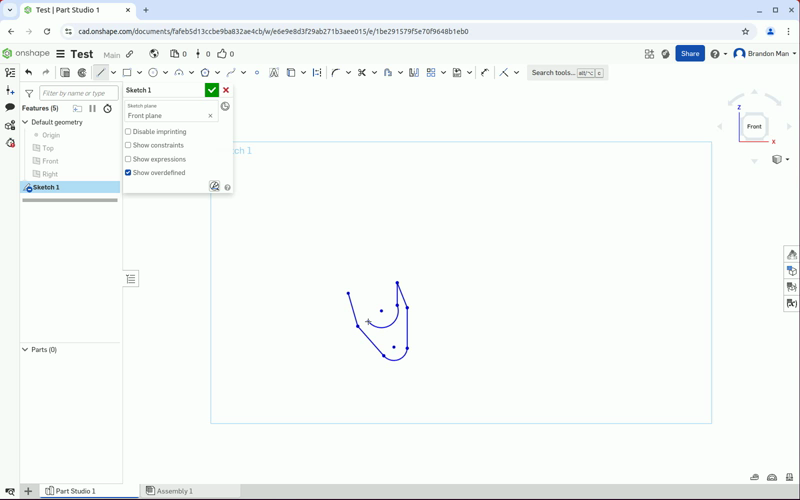
mouse_move(398, 321)
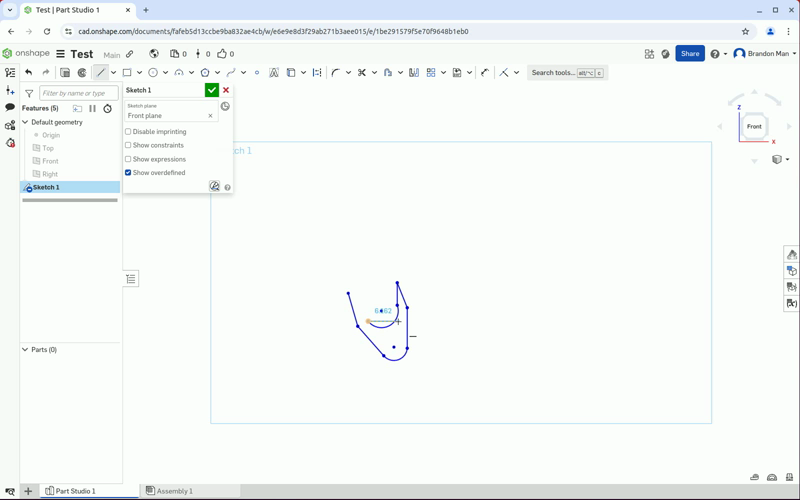
key_down(shift)
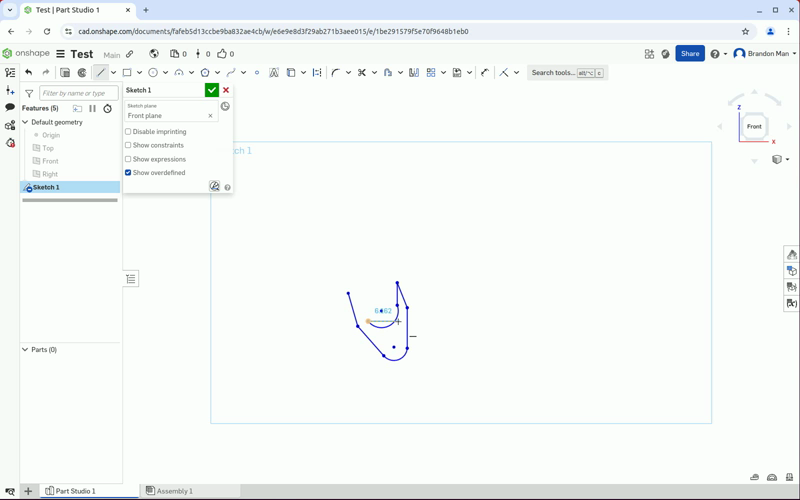
mouse_move(348, 293)
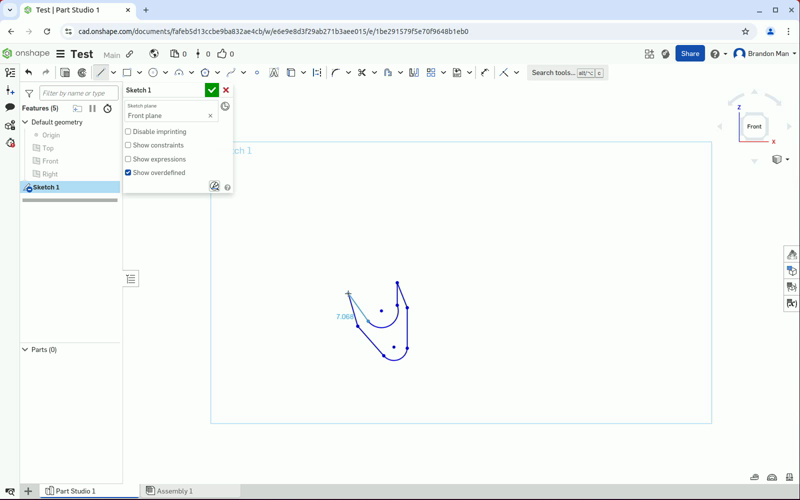
key_up(shift)
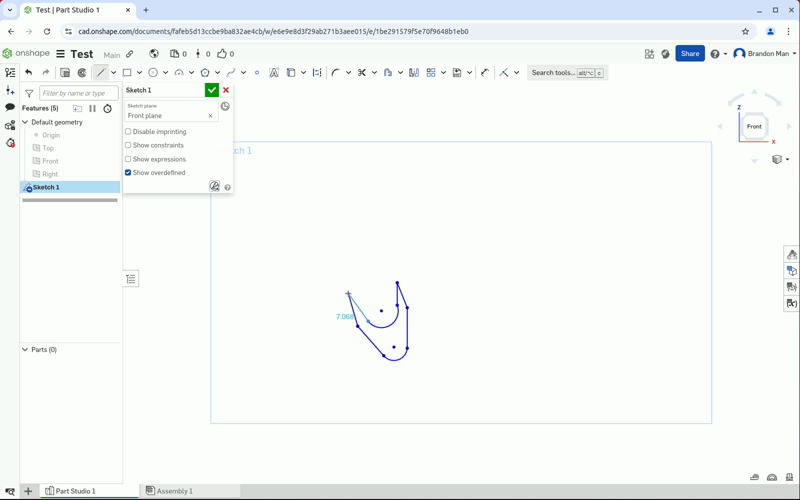
click(348, 293)
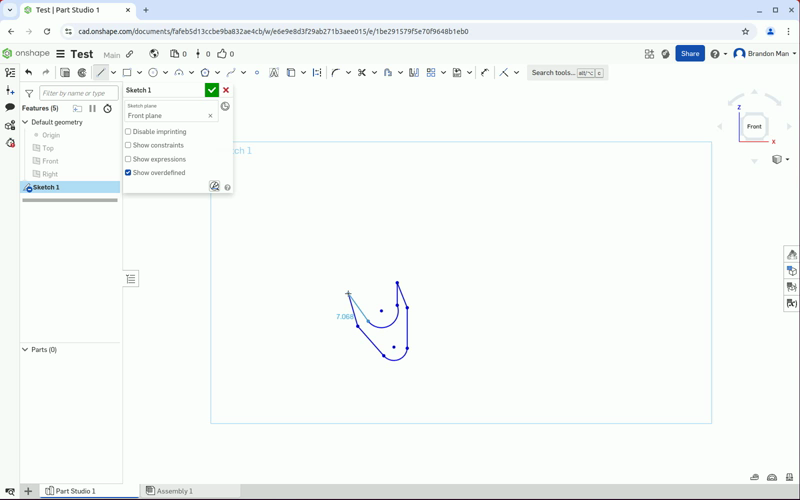
key(esc)
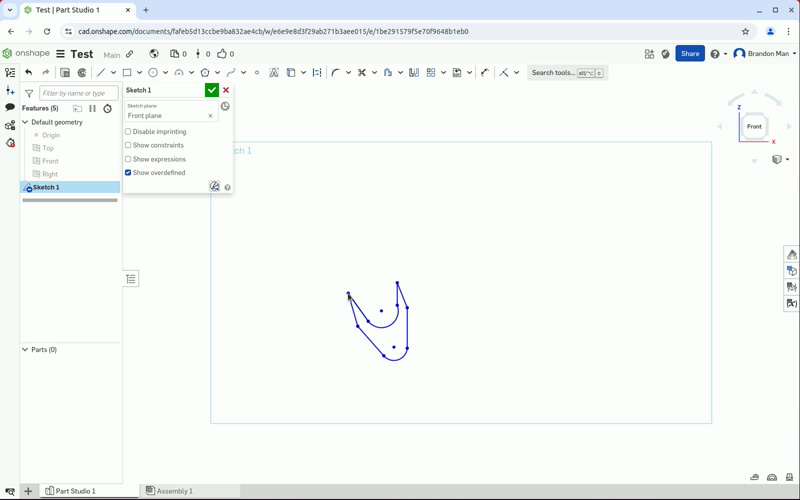
key(c)
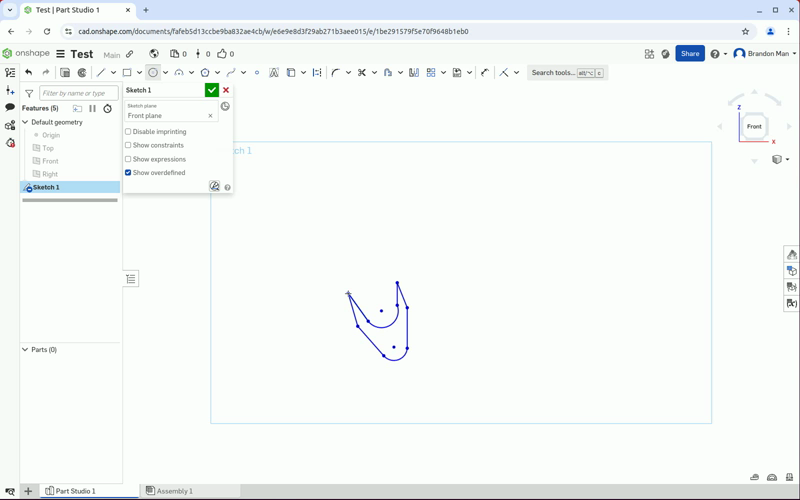
key_down(shift)
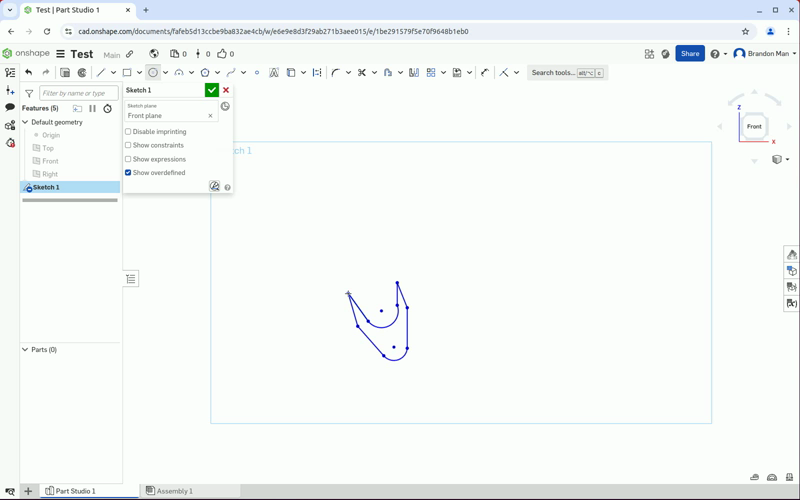
mouse_move(394, 347)
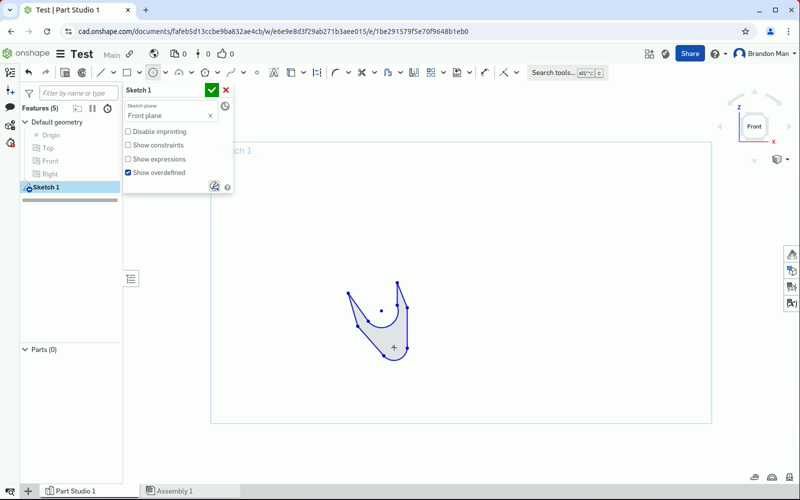
click(394, 347)
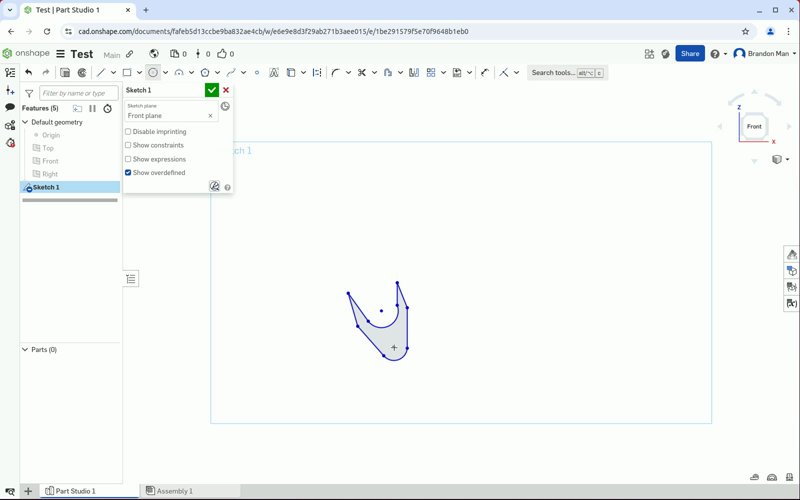
key_up(shift)
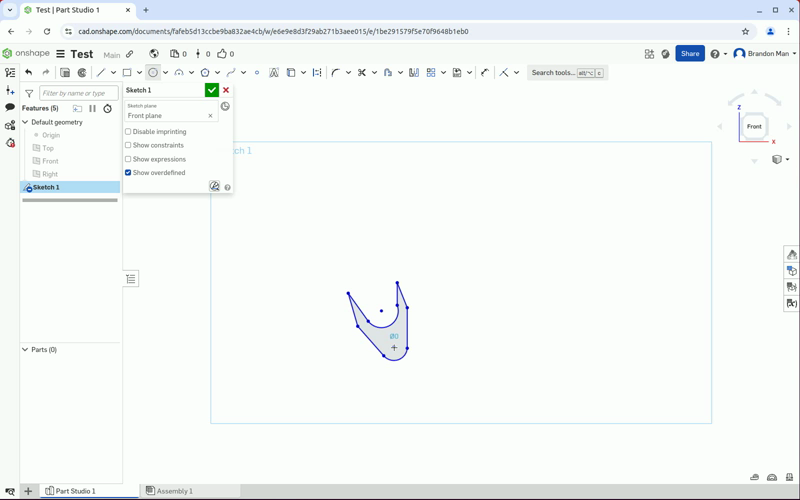
mouse_move(400, 347)
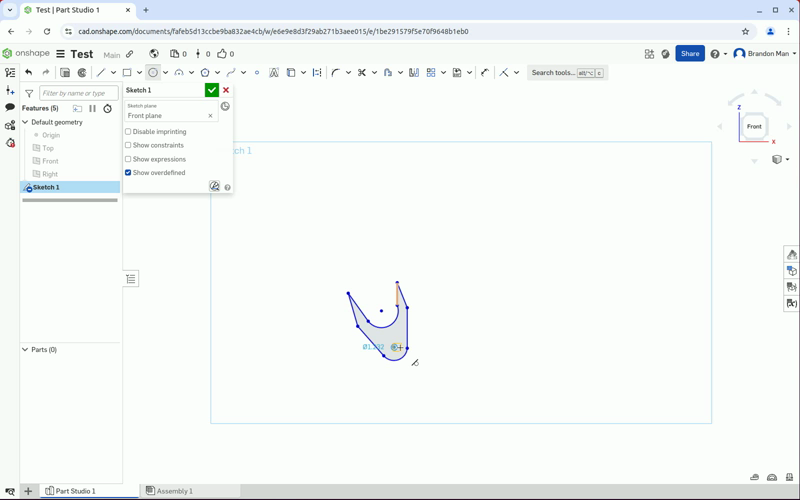
click(400, 347)
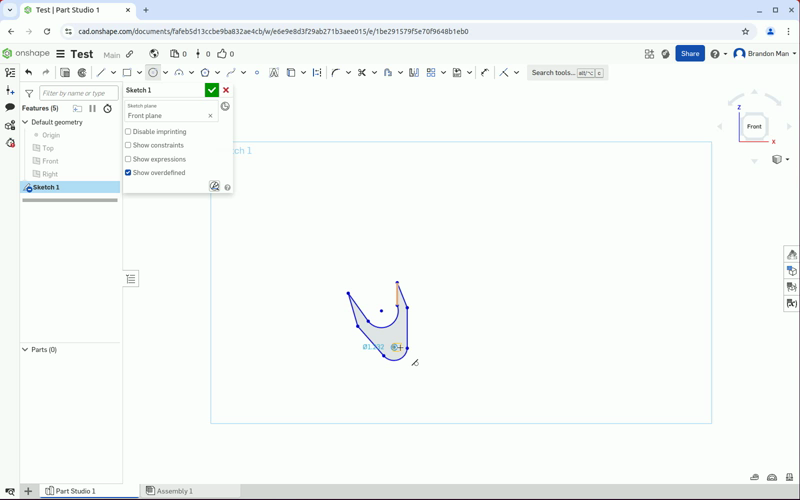
key(esc)
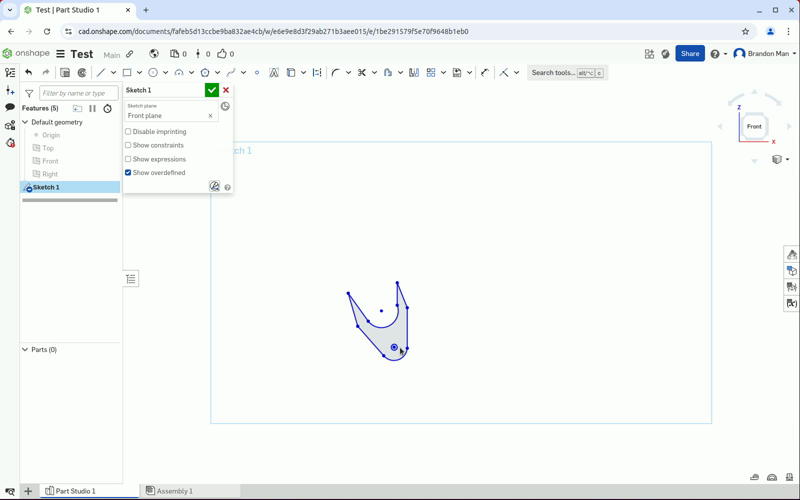
mouse_move(398, 299)
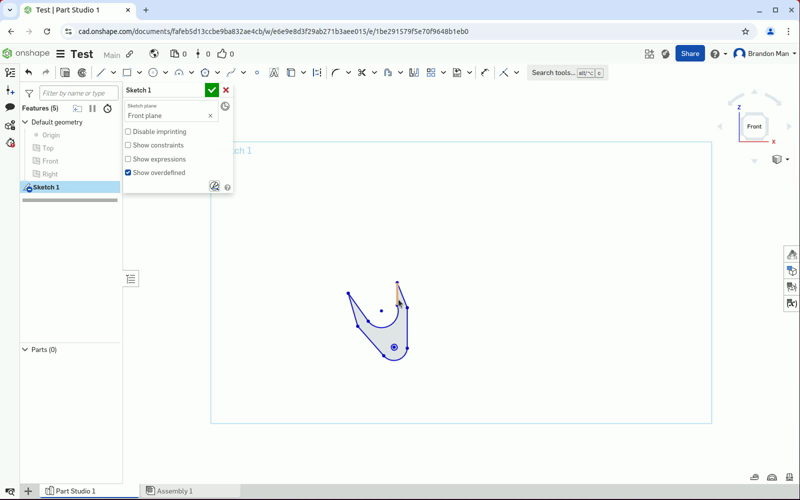
scroll(6)
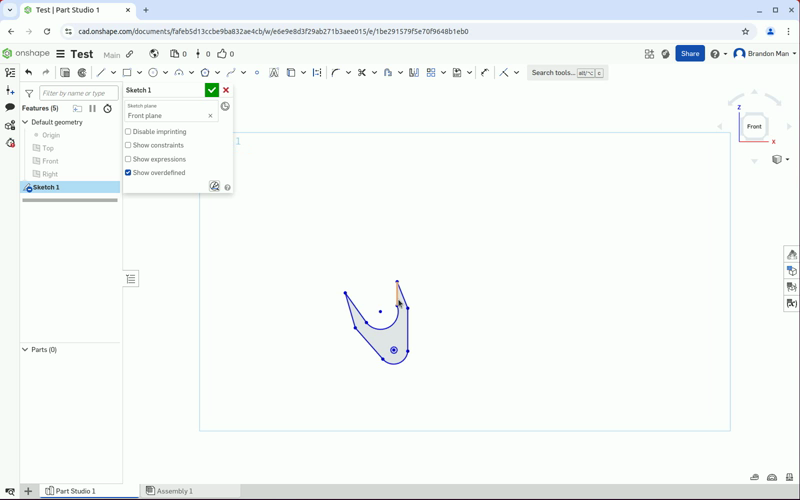
scroll(6)
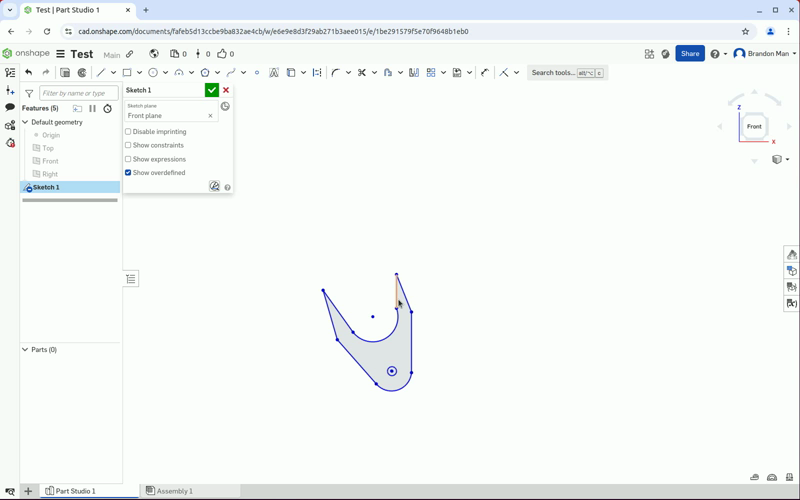
scroll(6)
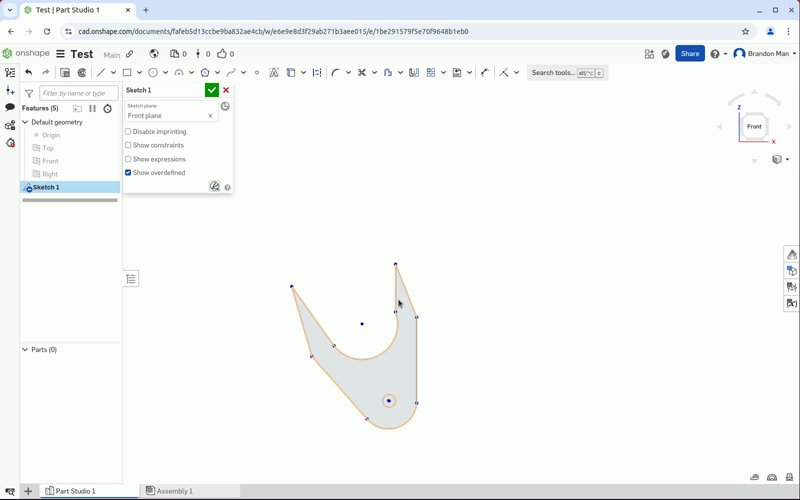
scroll(6)
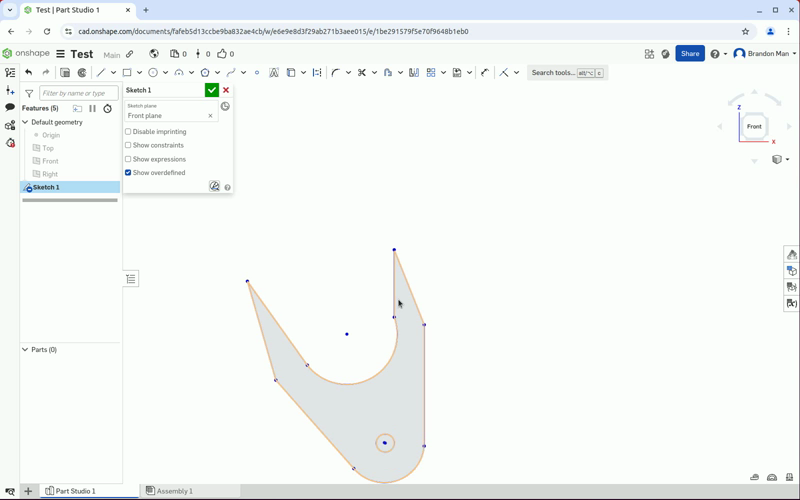
scroll(6)
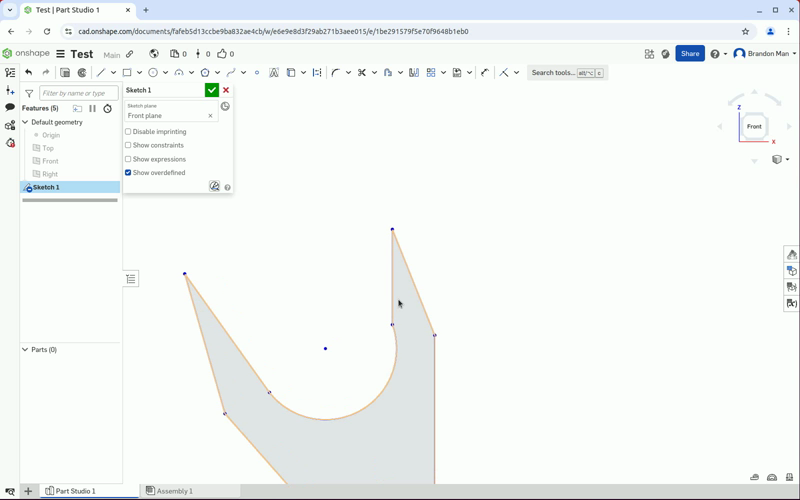
scroll(6)
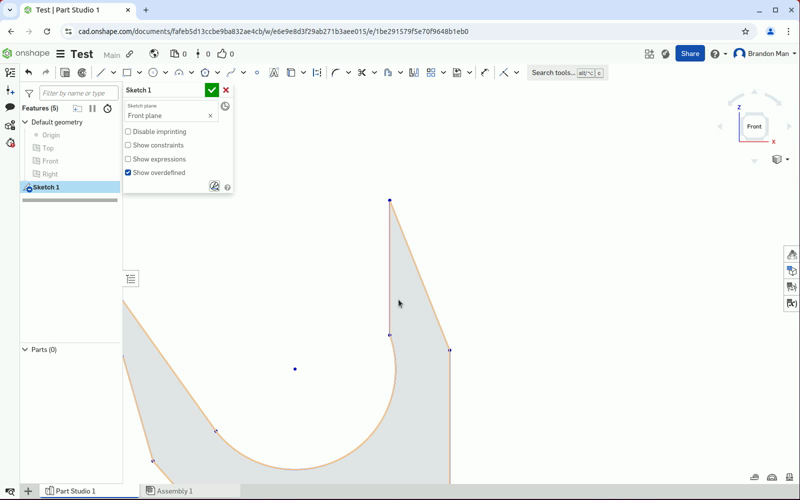
scroll(6)
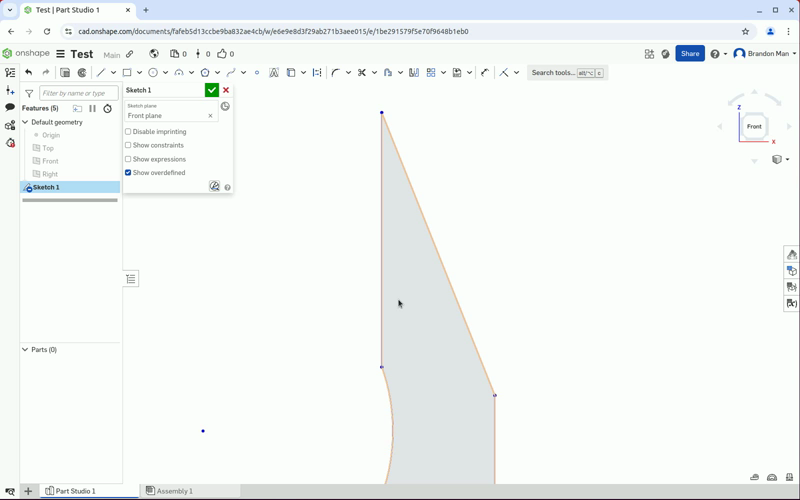
click(398, 299)
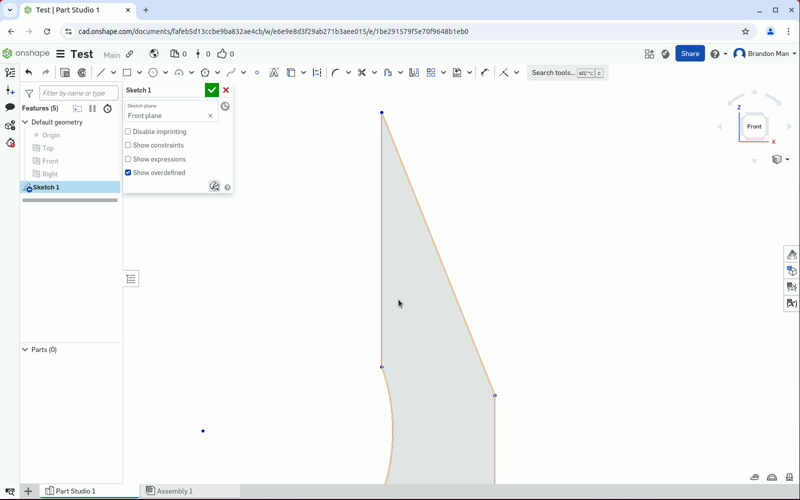
scroll(-6)
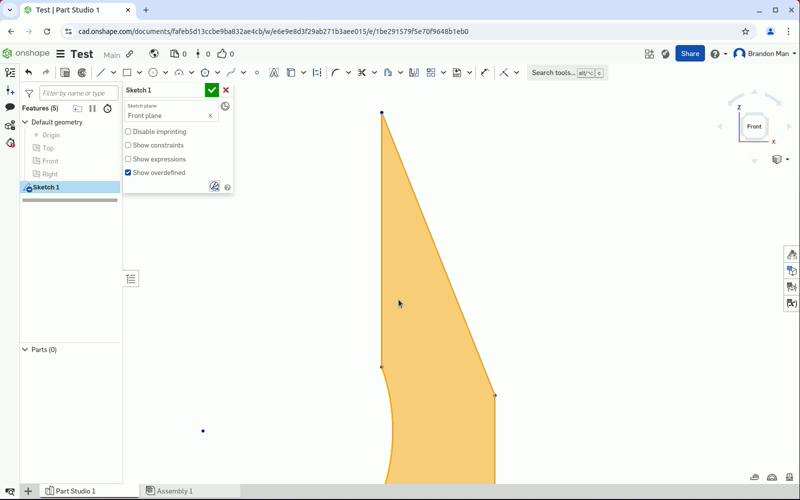
scroll(-6)
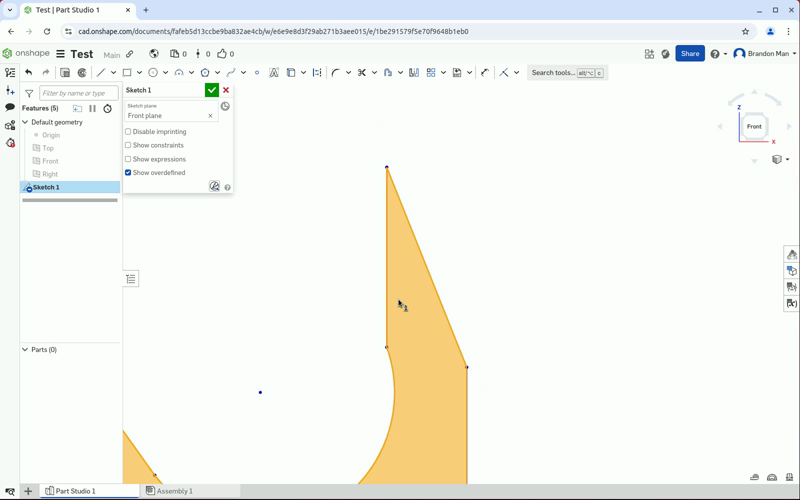
scroll(-6)
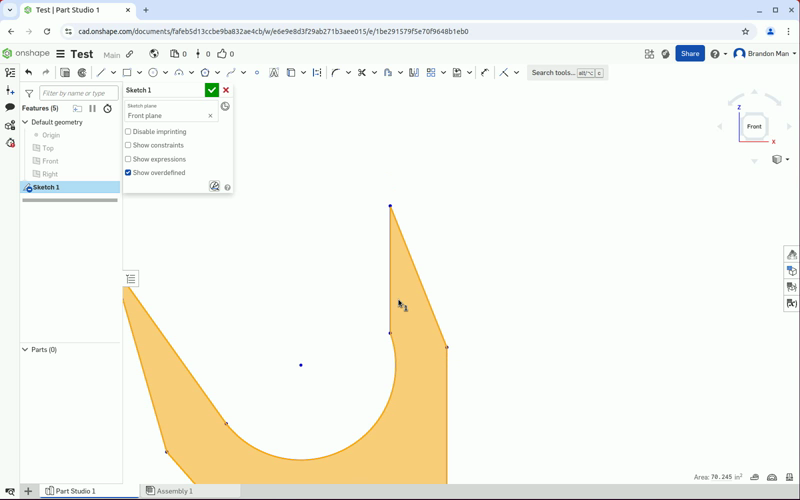
scroll(-6)
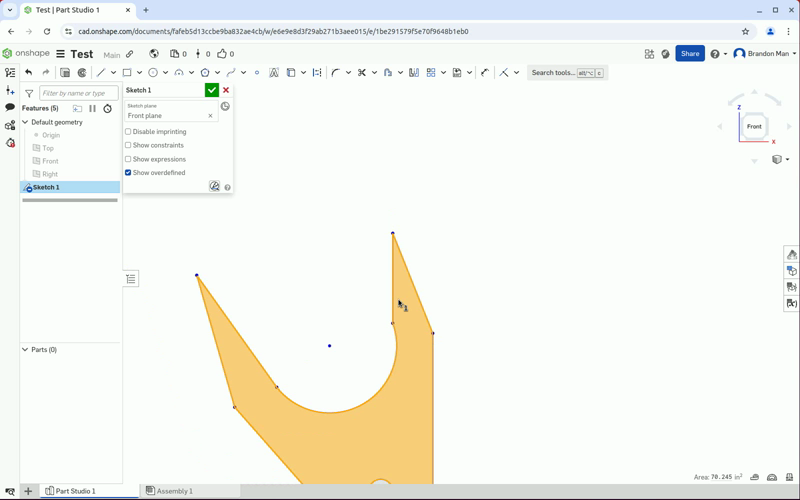
scroll(-6)
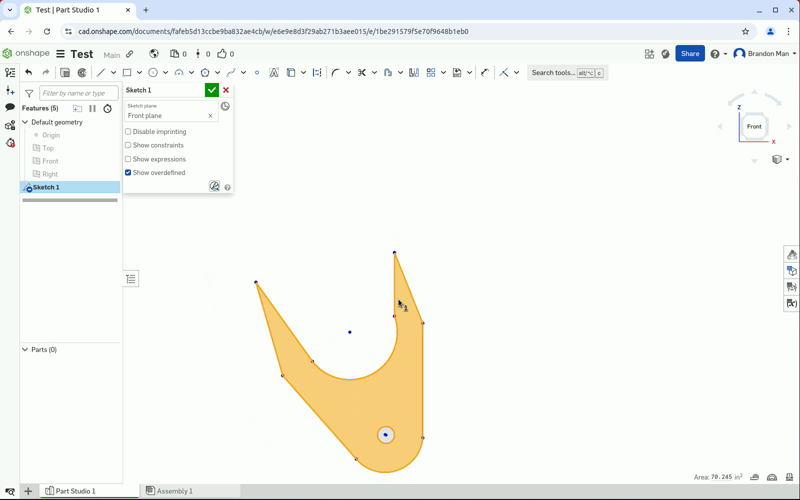
scroll(-6)
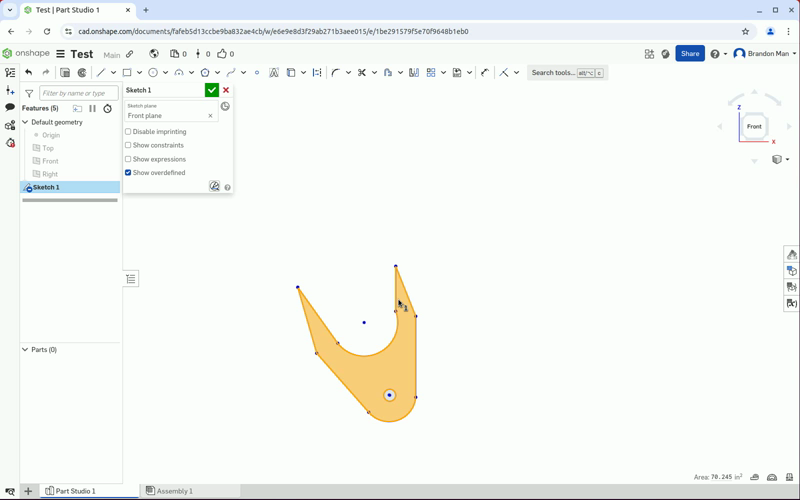
scroll(-6)
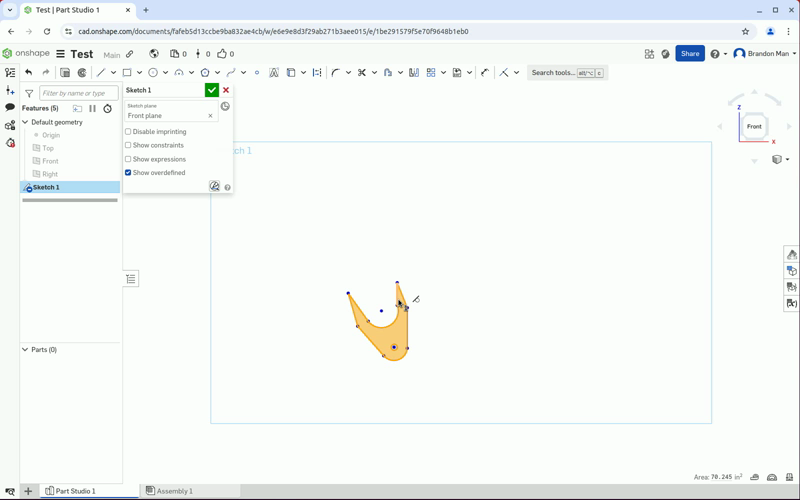
mouse_move(73, 352)
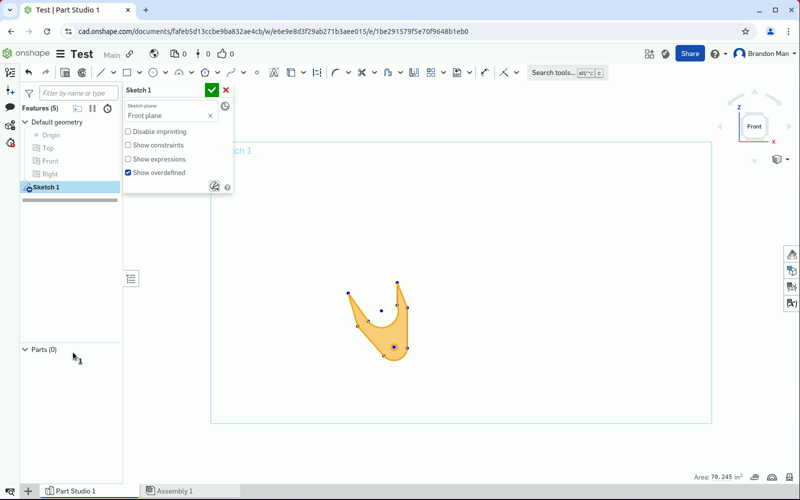
key(shift+y)
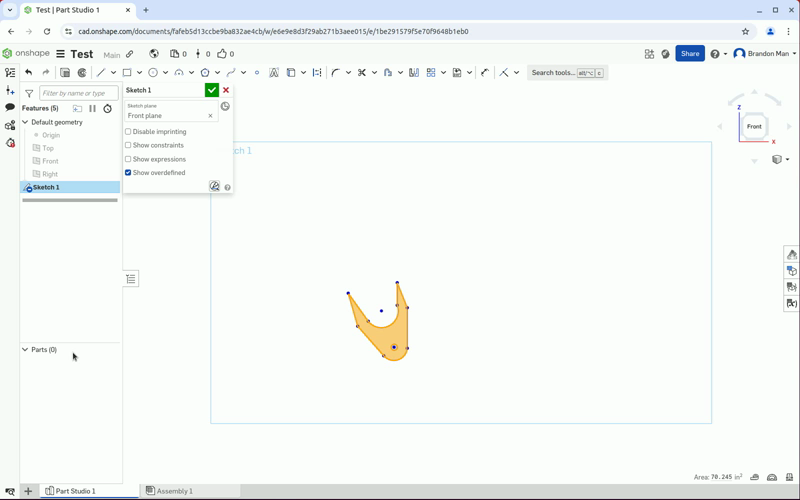
key(shift+e)
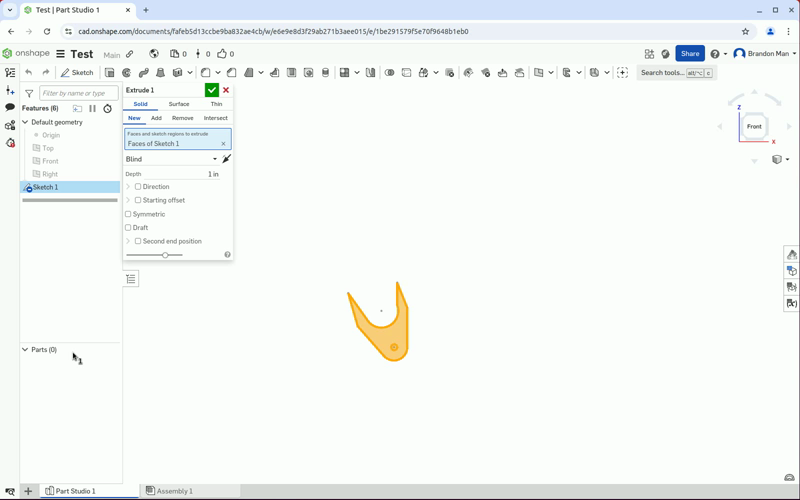
mouse_move(143, 106)
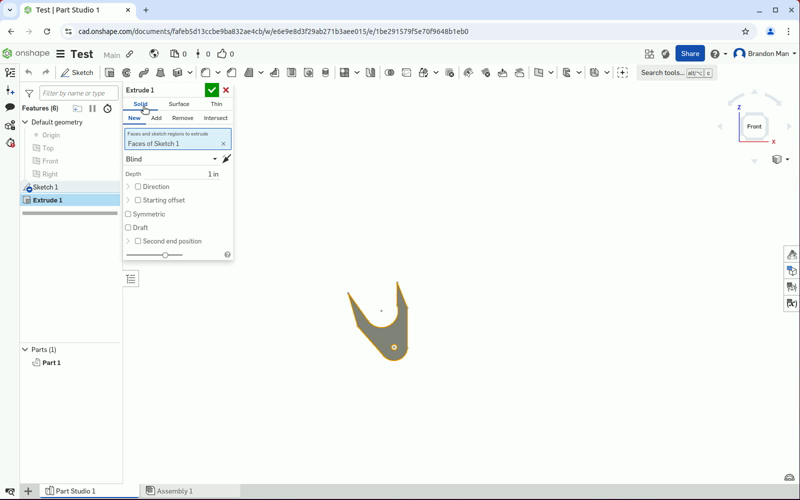
click(143, 106)
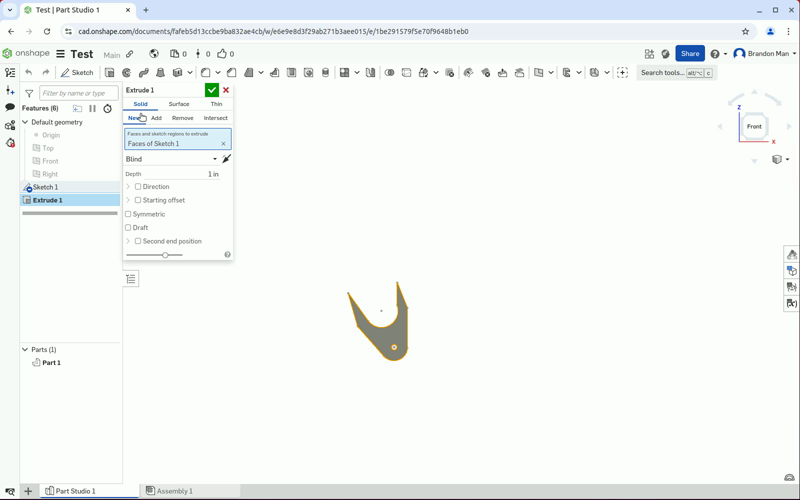
mouse_move(137, 120)
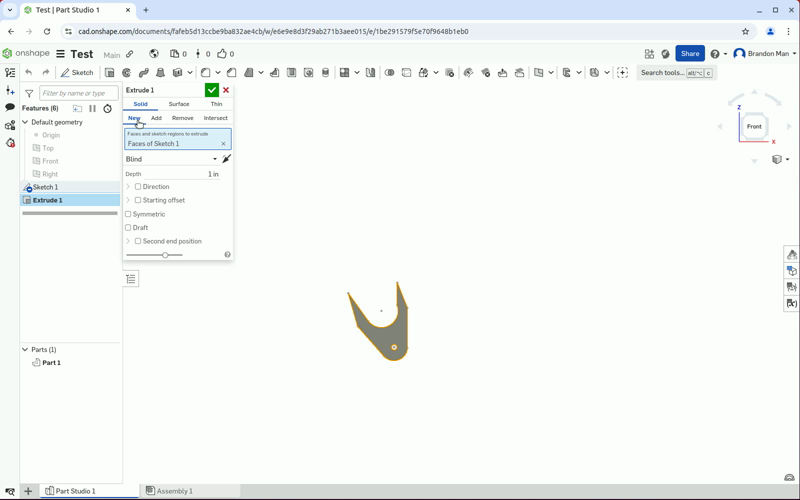
click(137, 120)
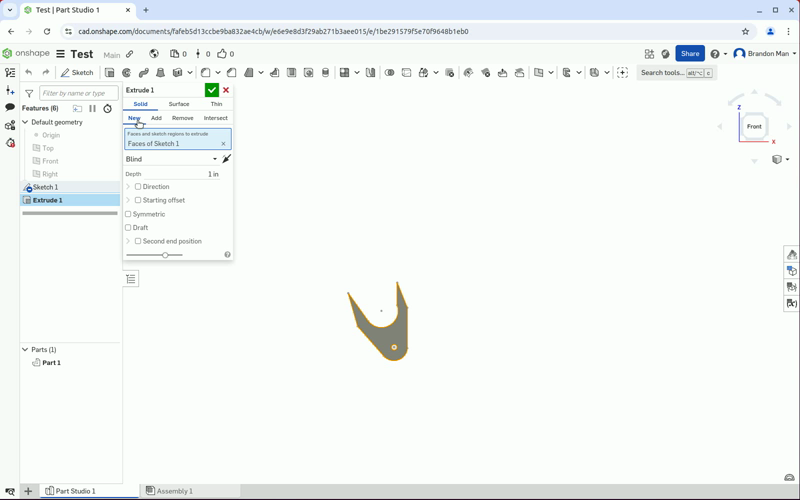
key(tab, 4)
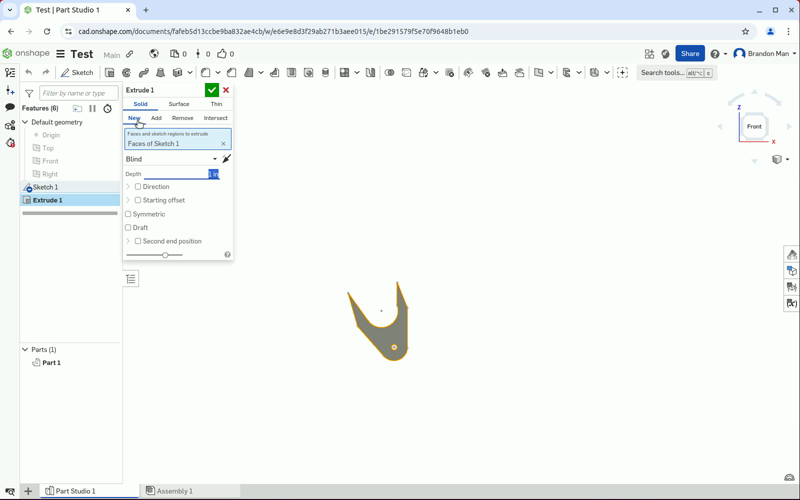
text(5.536)
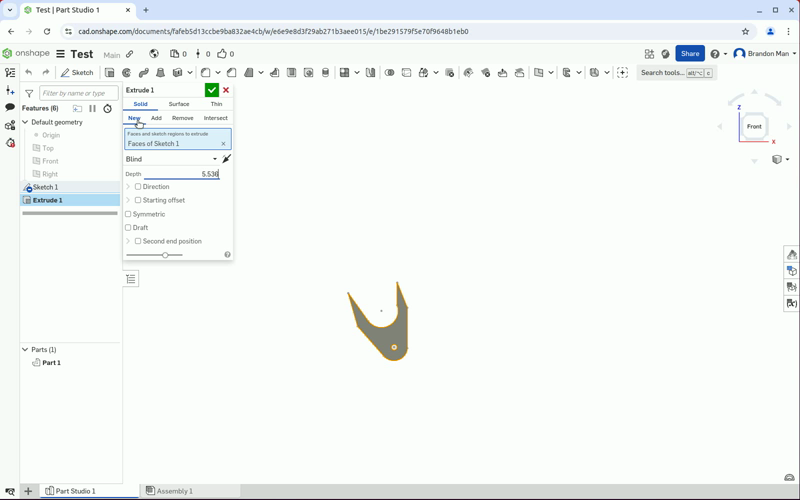
key(enter)
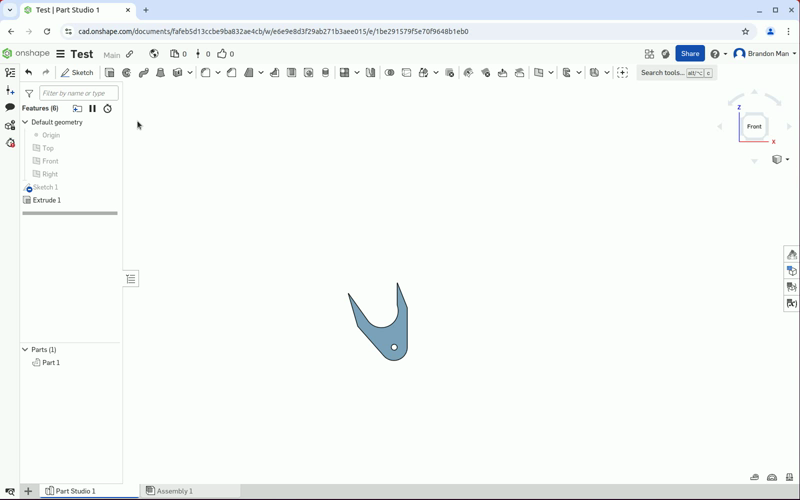
key(shift+h)
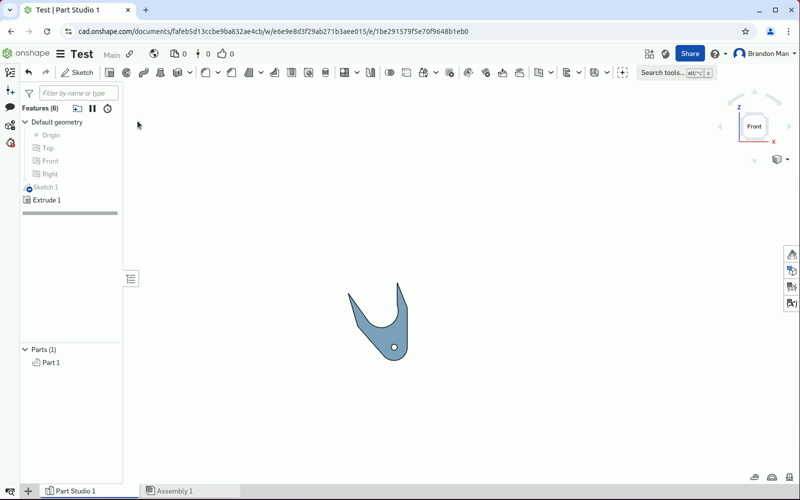
key(shift+h)
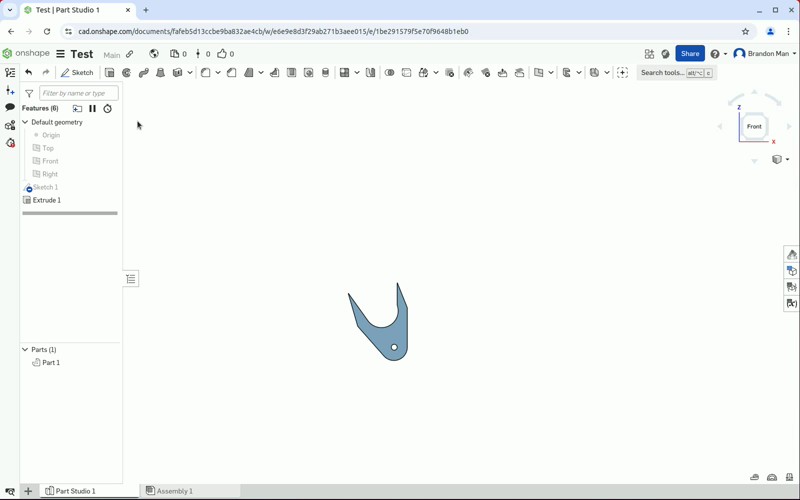
mouse_move(73, 189)
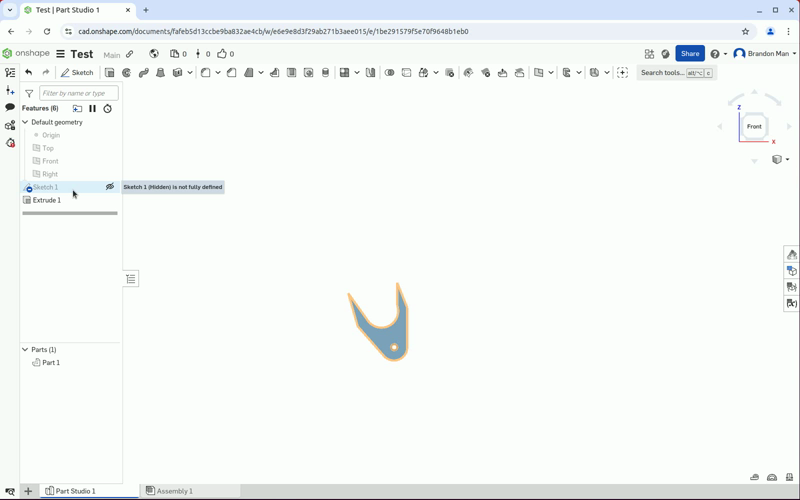
click(73, 189)
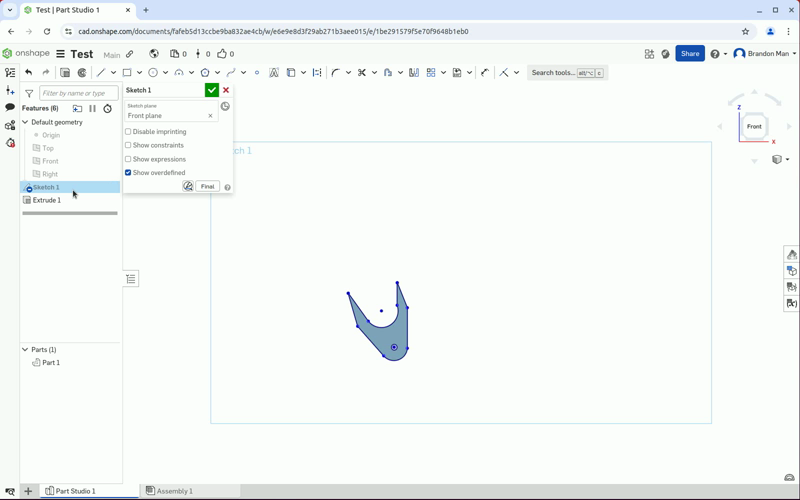
mouse_move(229, 92)
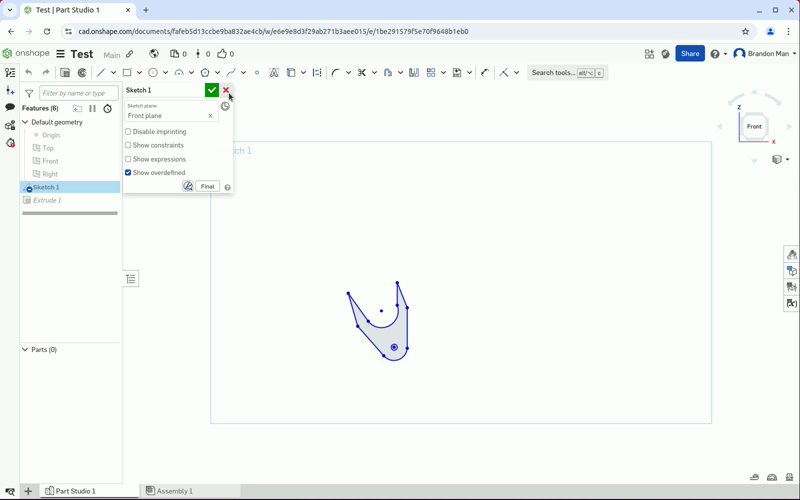
click(229, 92)
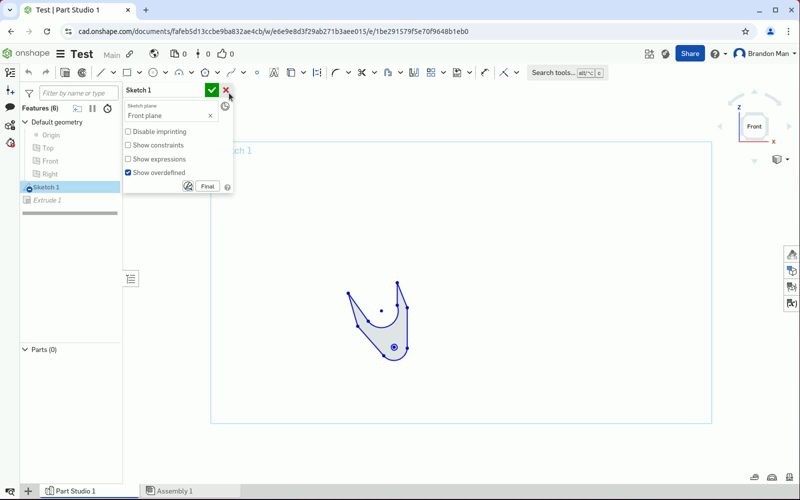
key(shift+s)
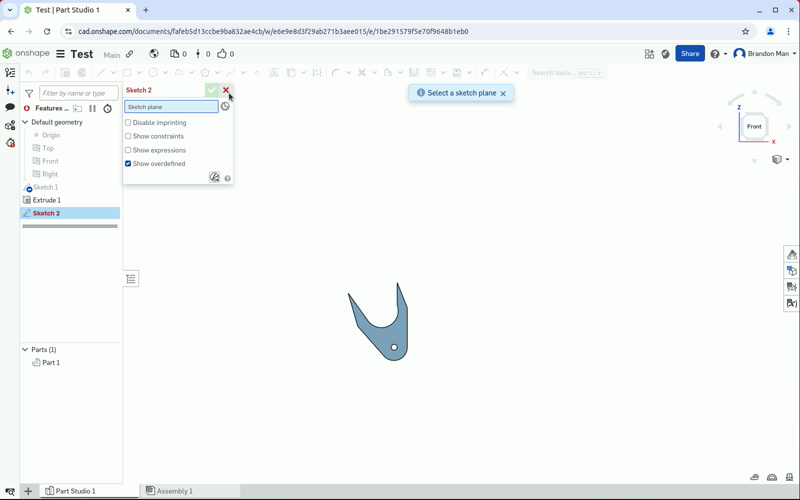
mouse_move(73, 163)
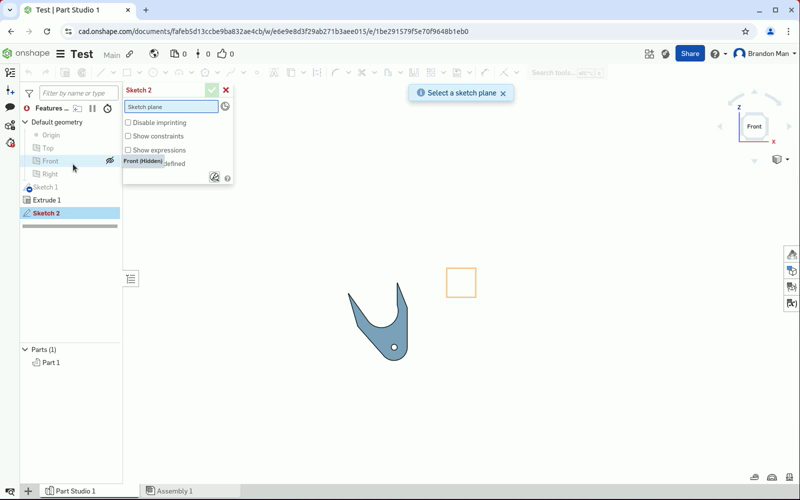
click(73, 163)
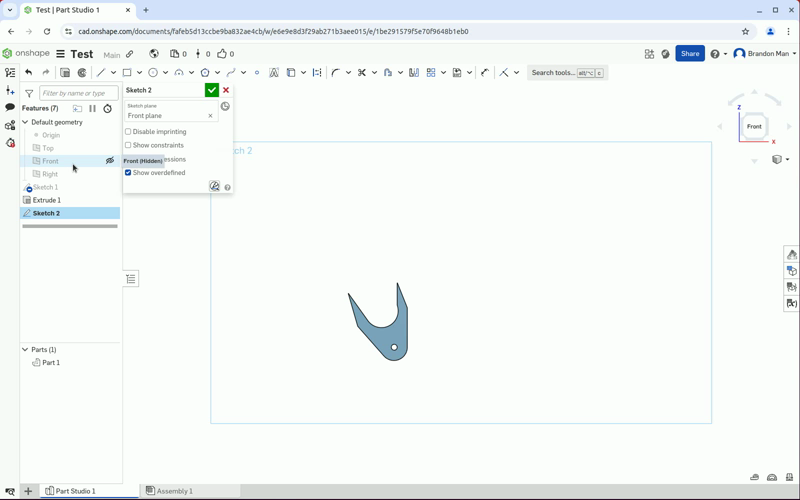
mouse_move(73, 352)
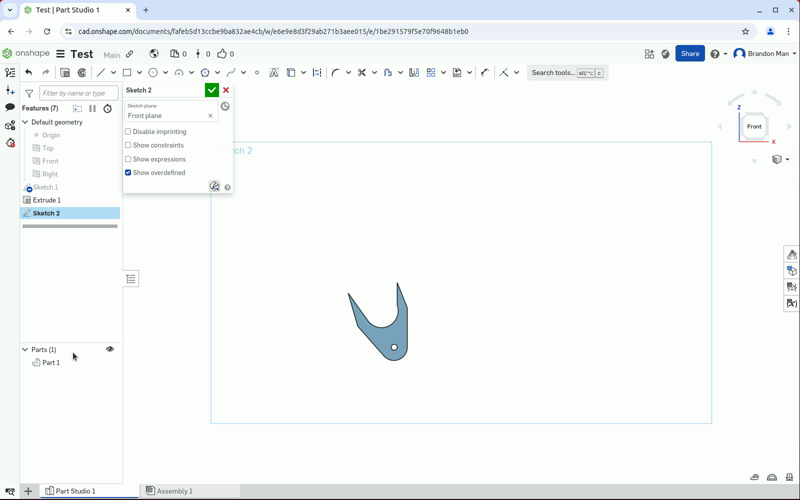
key(y)
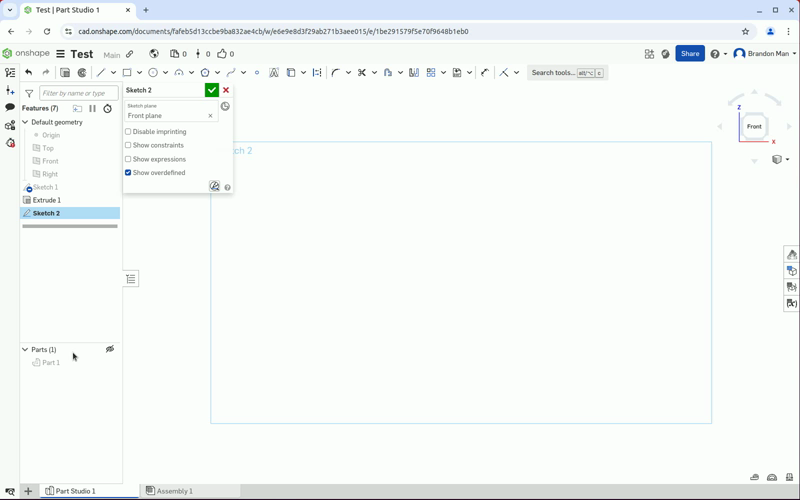
key(c)
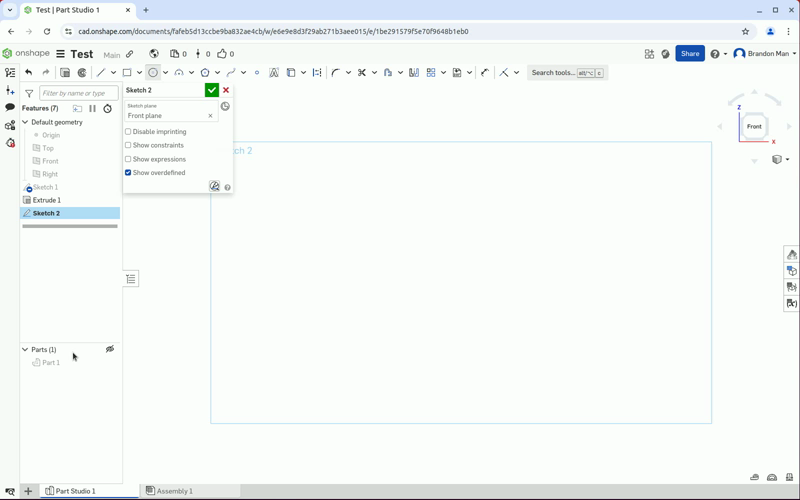
key_down(shift)
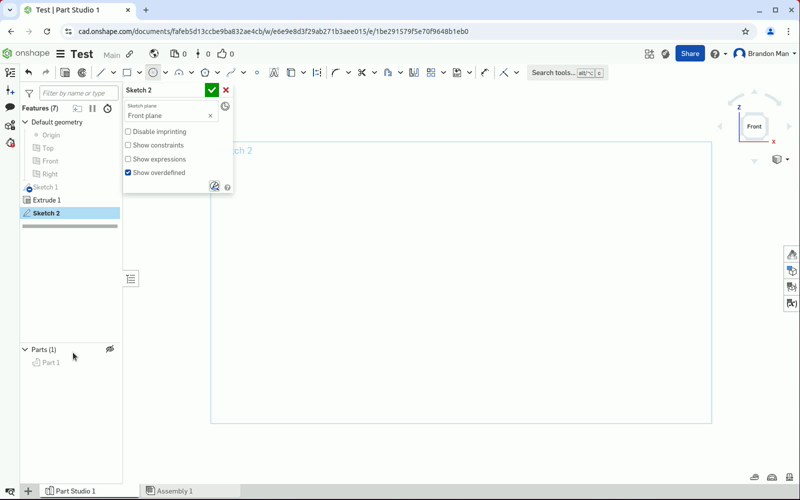
mouse_move(393, 347)
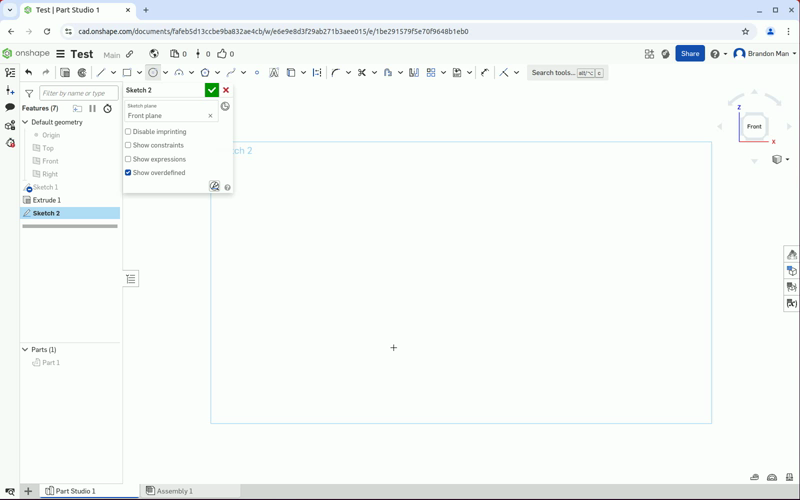
click(393, 347)
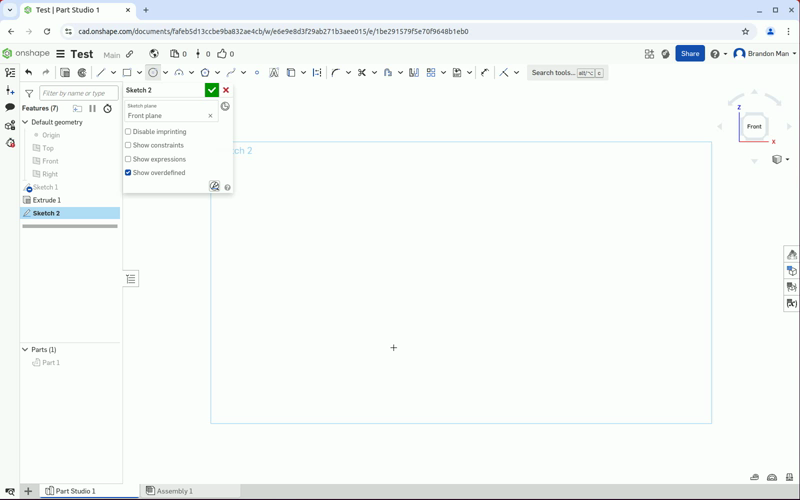
key_up(shift)
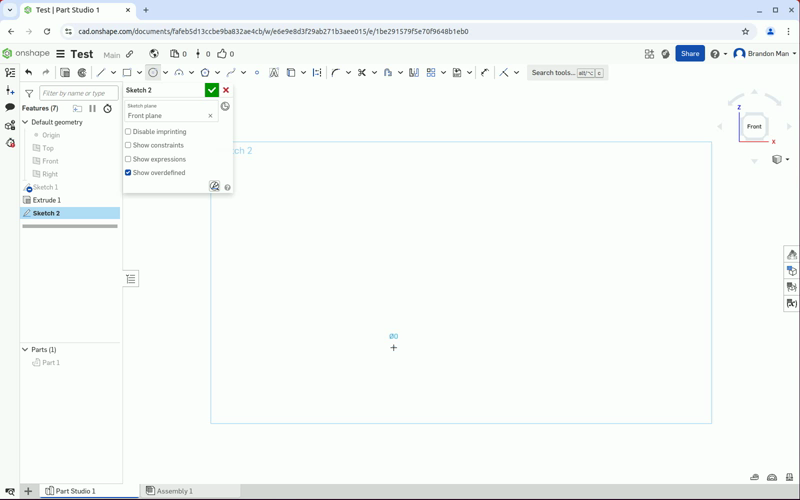
mouse_move(400, 347)
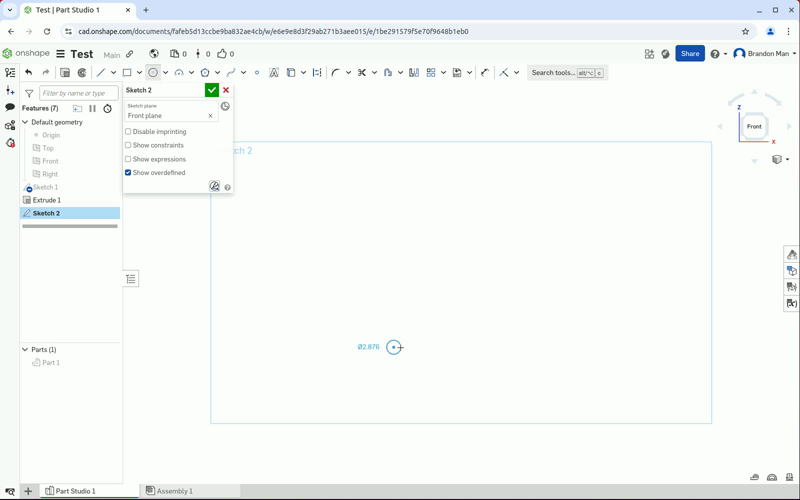
click(400, 347)
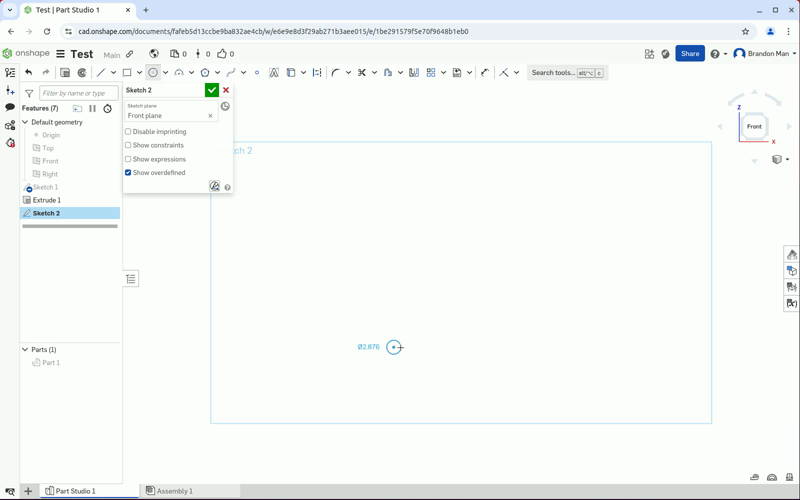
key(esc)
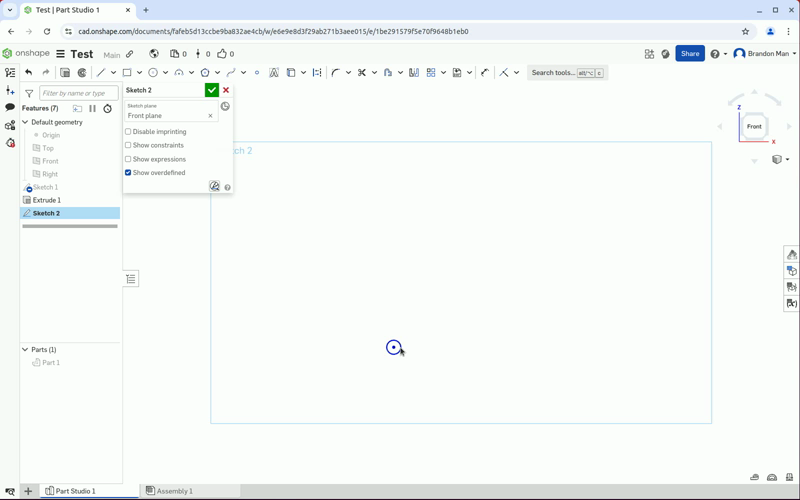
mouse_move(392, 345)
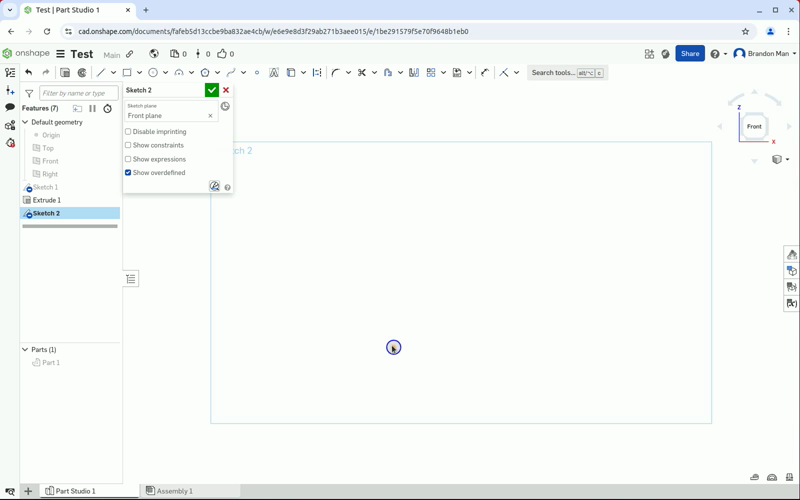
scroll(6)
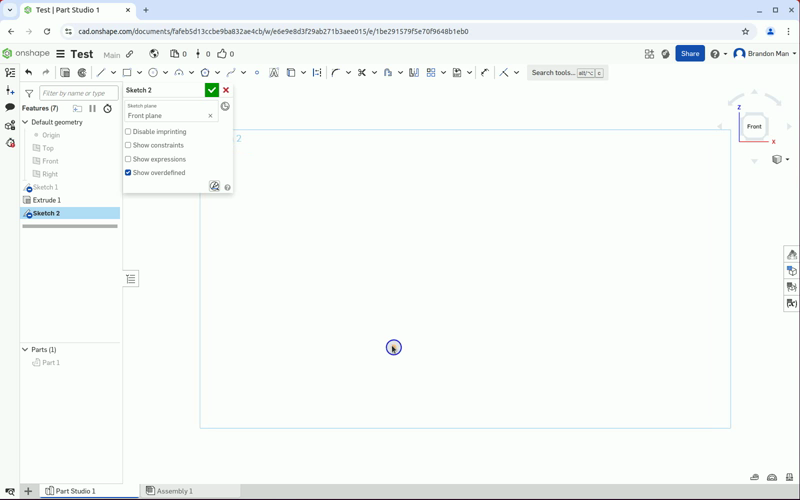
scroll(6)
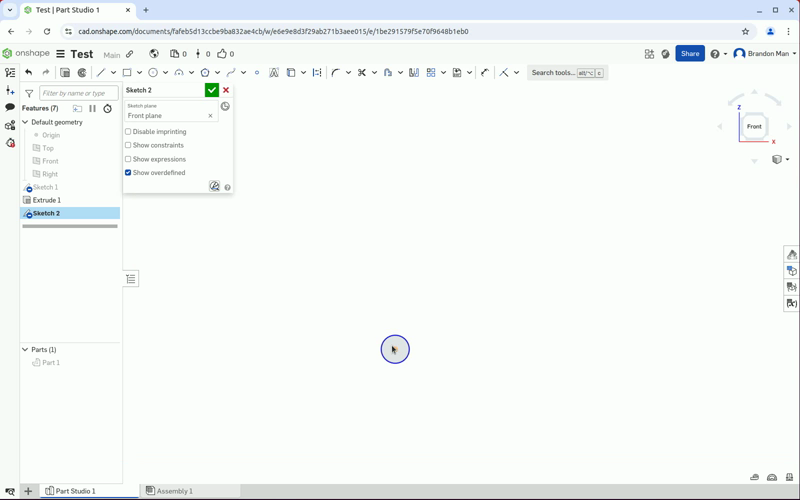
scroll(6)
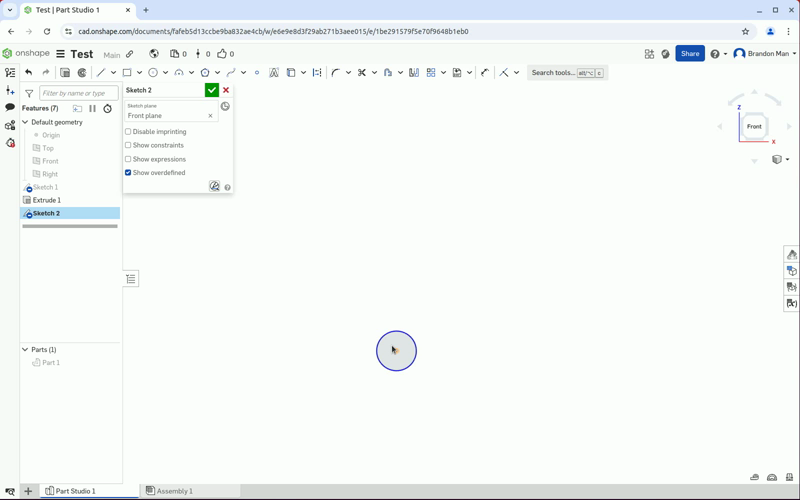
scroll(6)
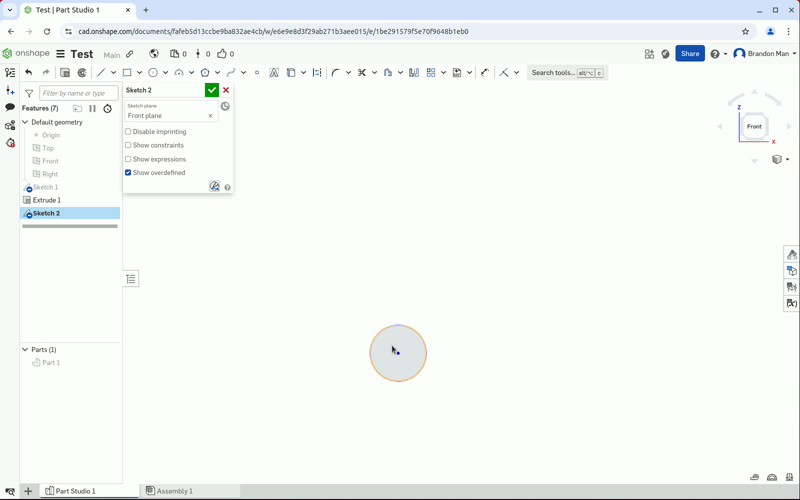
scroll(6)
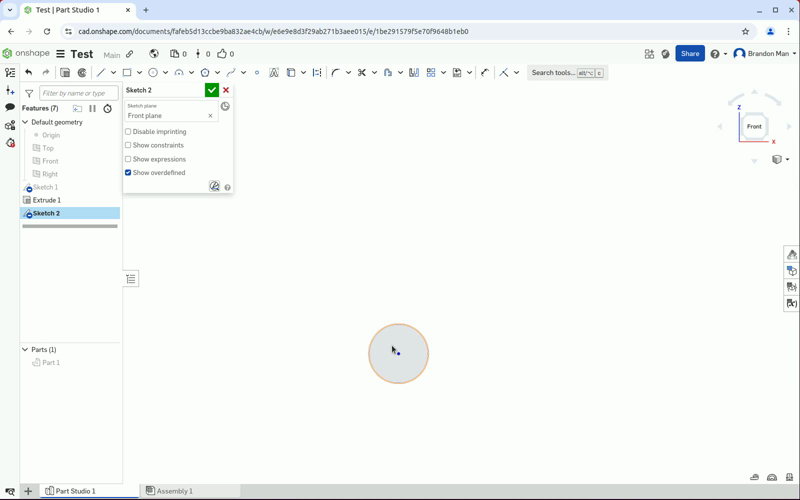
scroll(6)
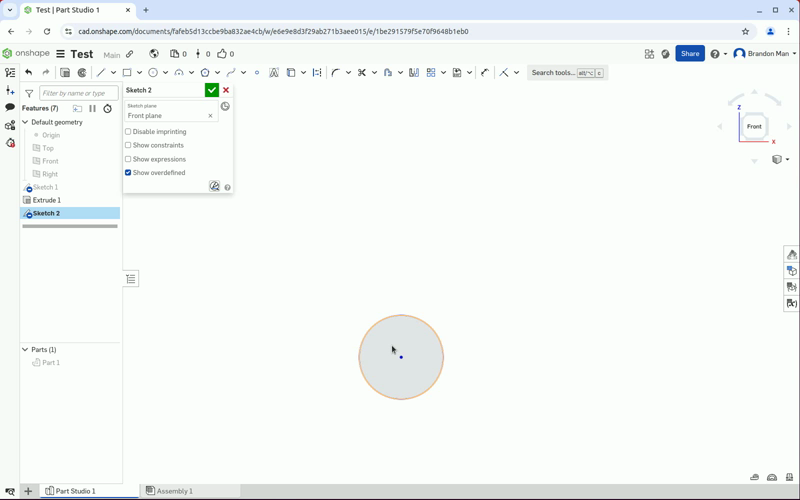
scroll(6)
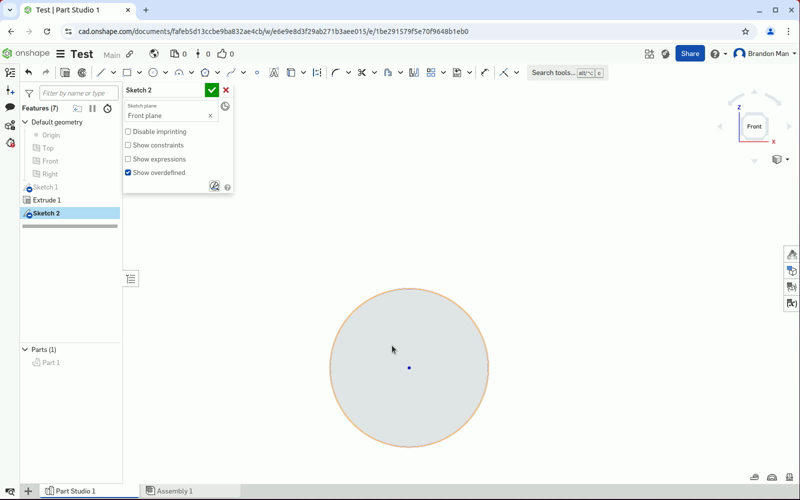
click(392, 345)
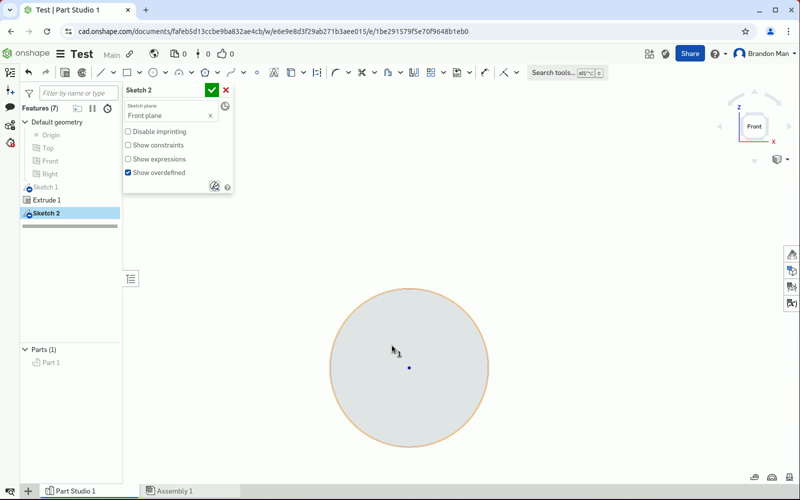
scroll(-6)
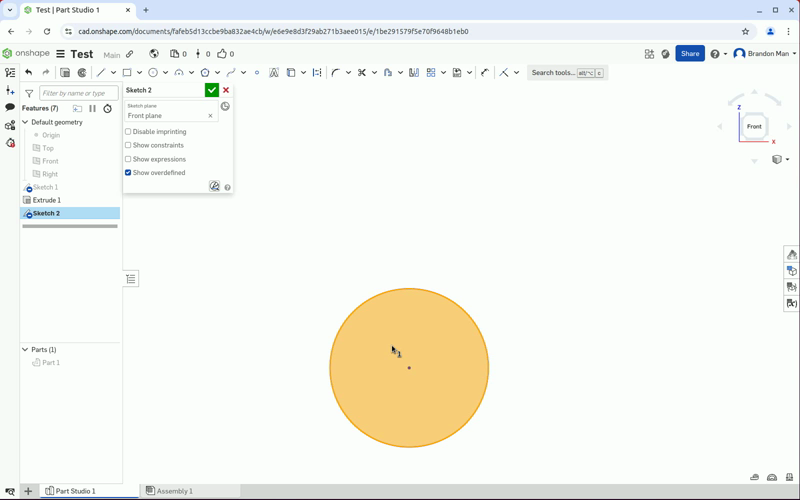
scroll(-6)
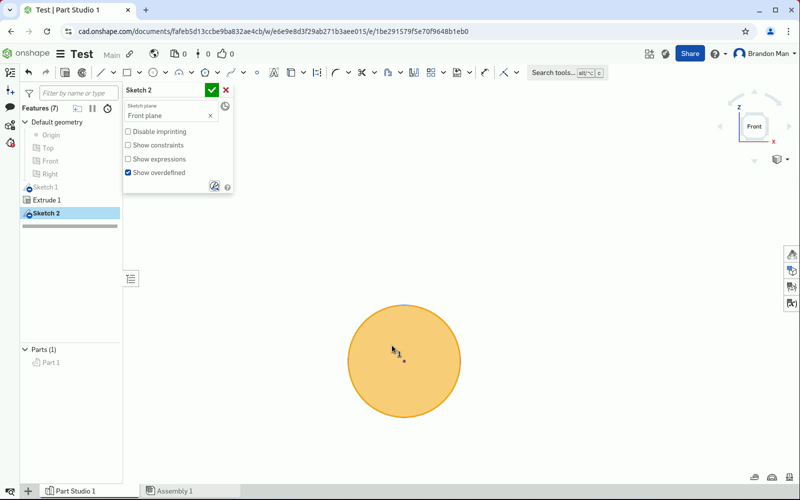
scroll(-6)
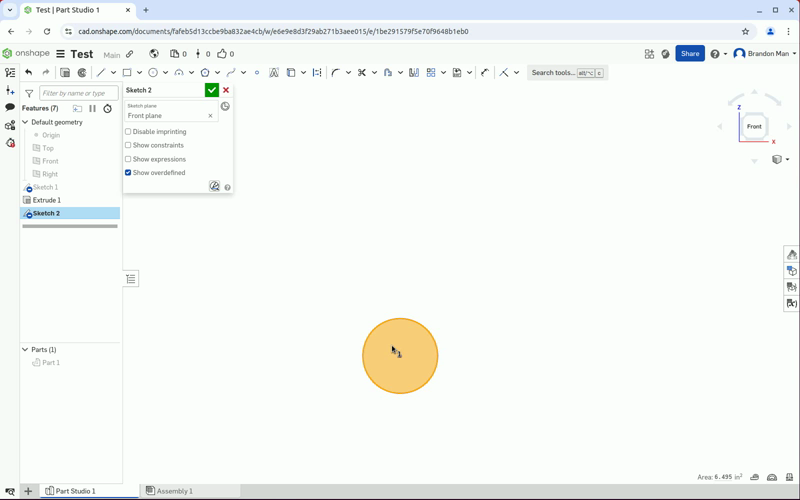
scroll(-6)
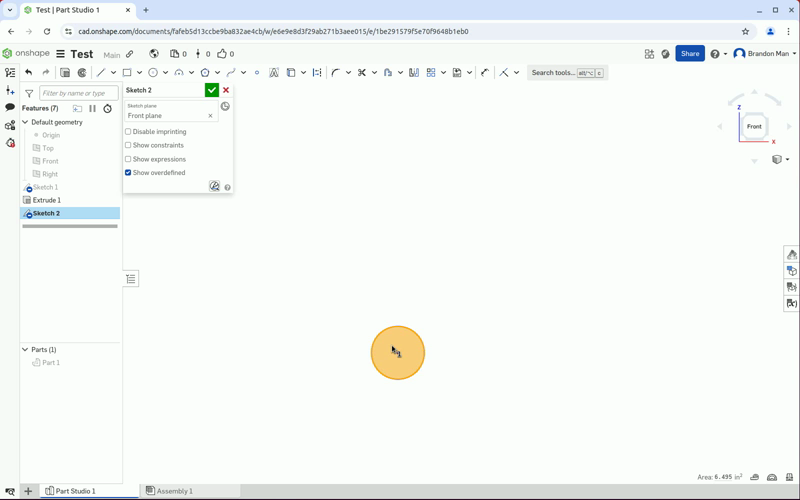
scroll(-6)
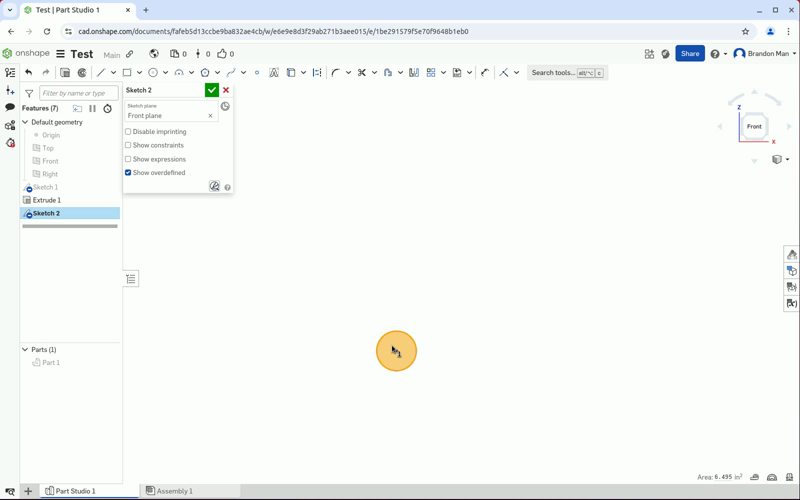
scroll(-6)
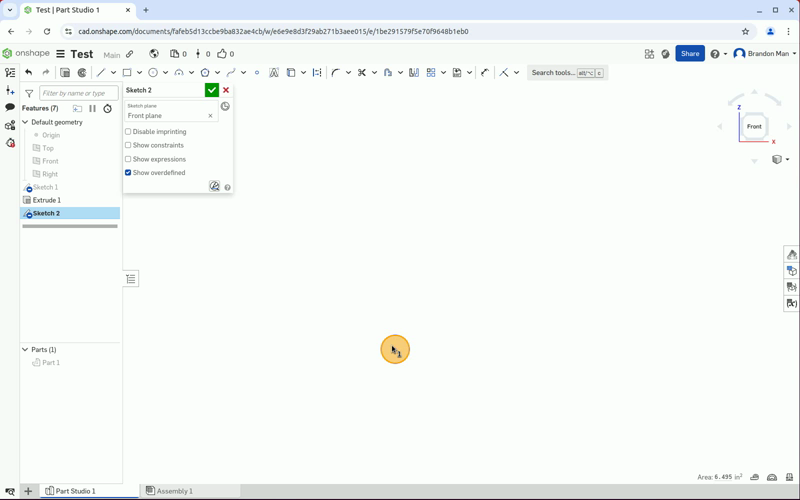
scroll(-6)
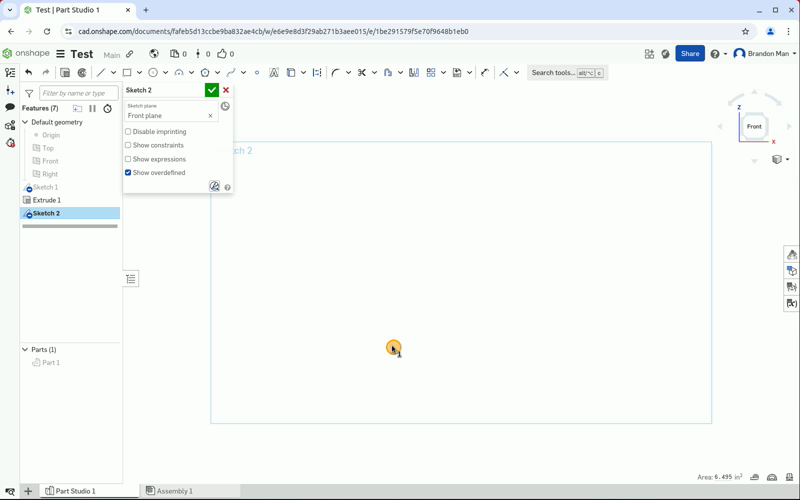
mouse_move(73, 352)
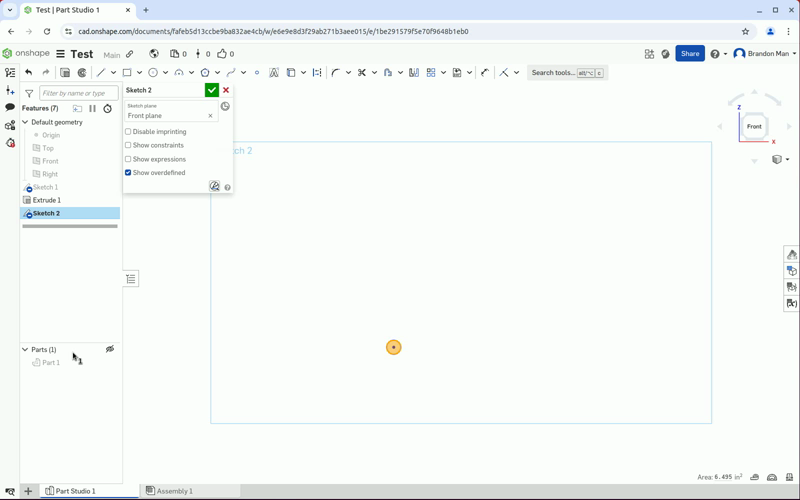
key(shift+y)
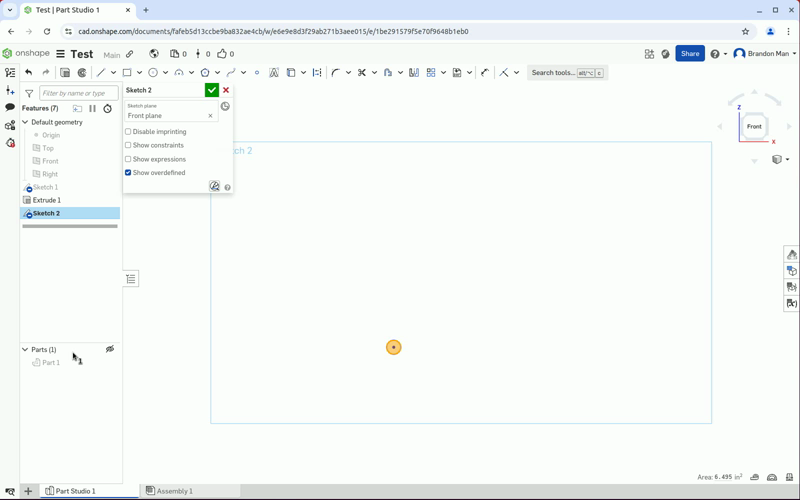
key(shift+e)
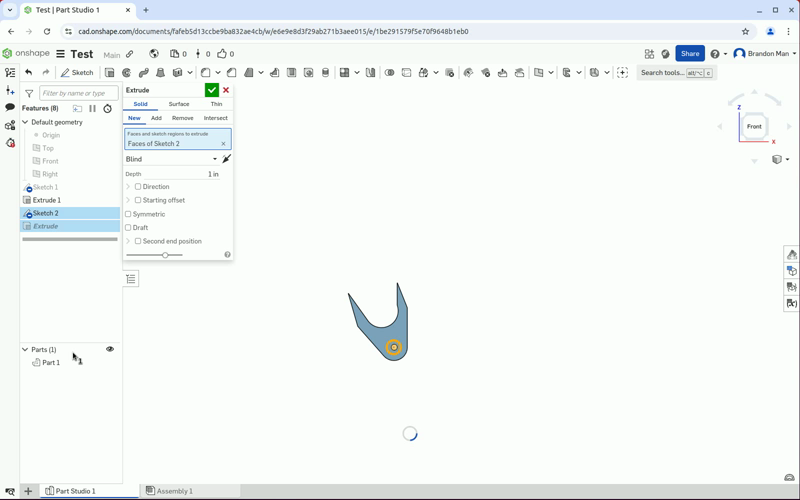
mouse_move(143, 106)
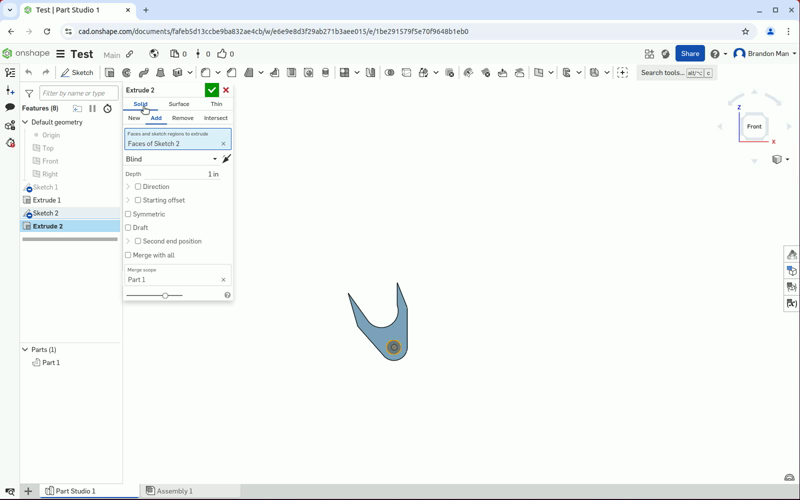
click(143, 106)
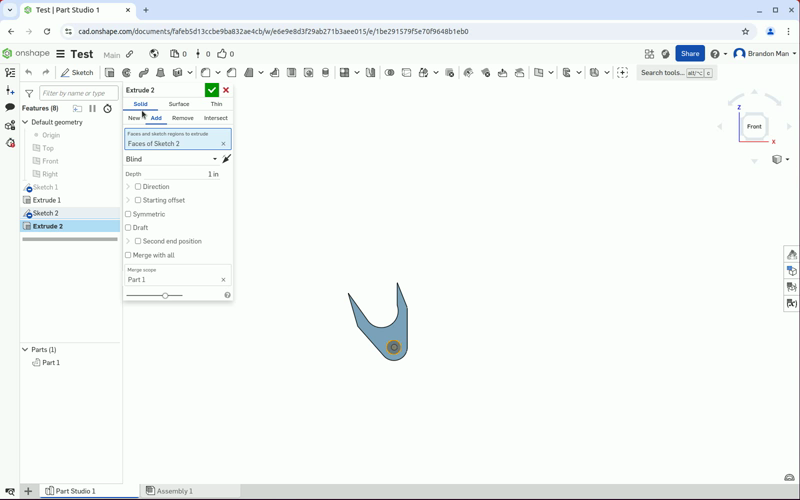
mouse_move(137, 120)
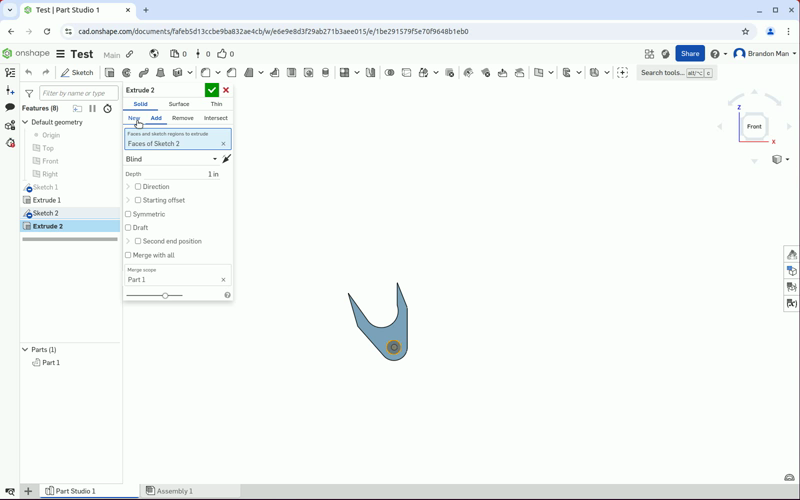
click(137, 120)
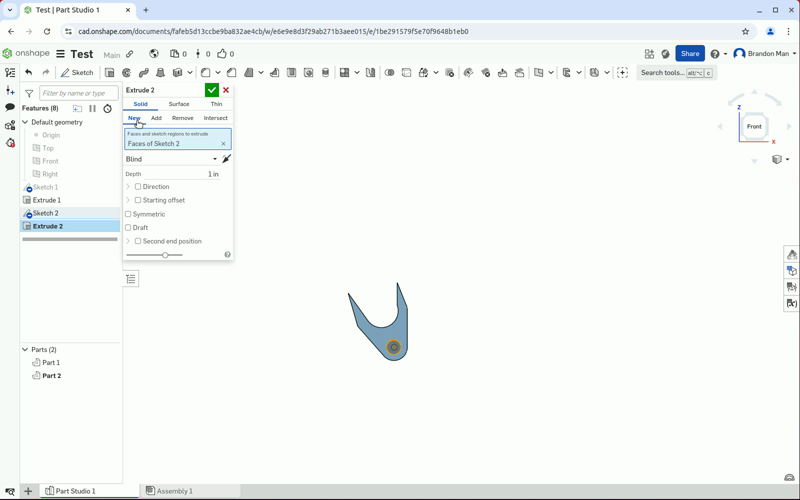
key(tab, 4)
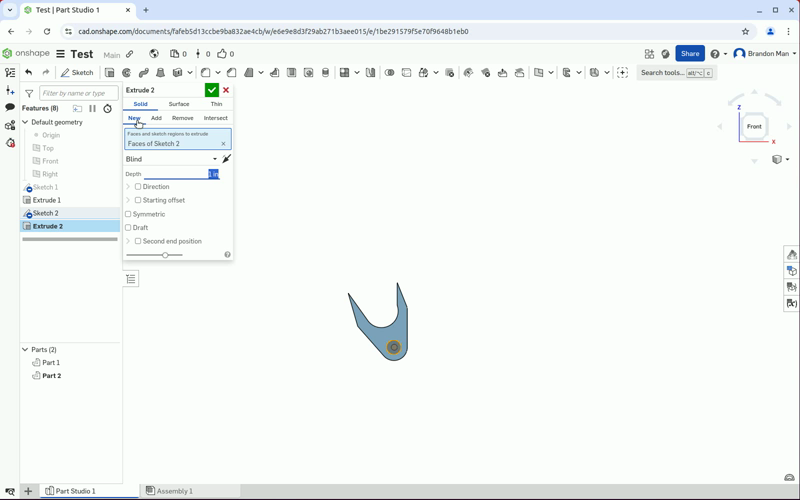
text(11.073)
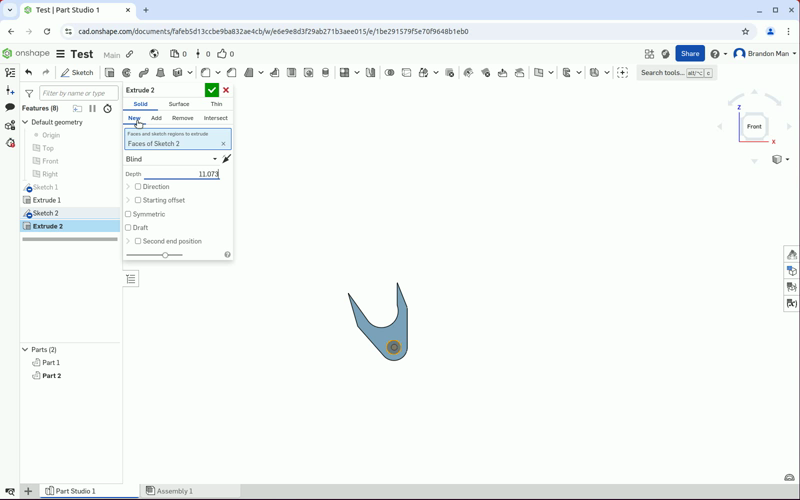
key(enter)
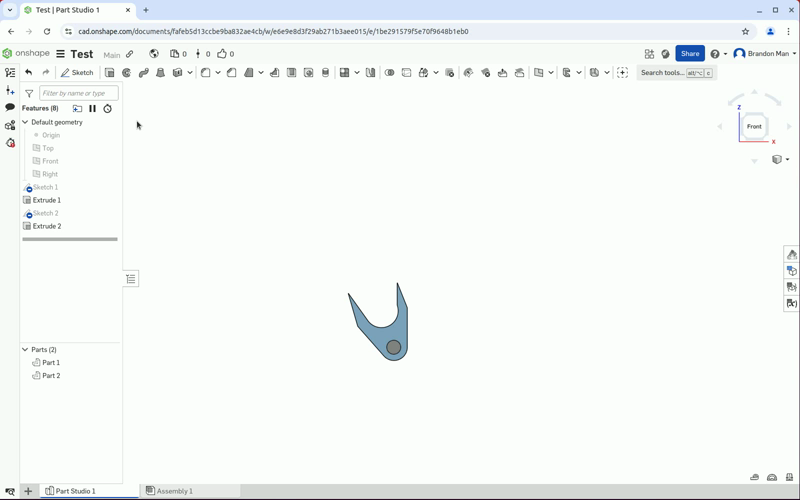
key(shift+h)
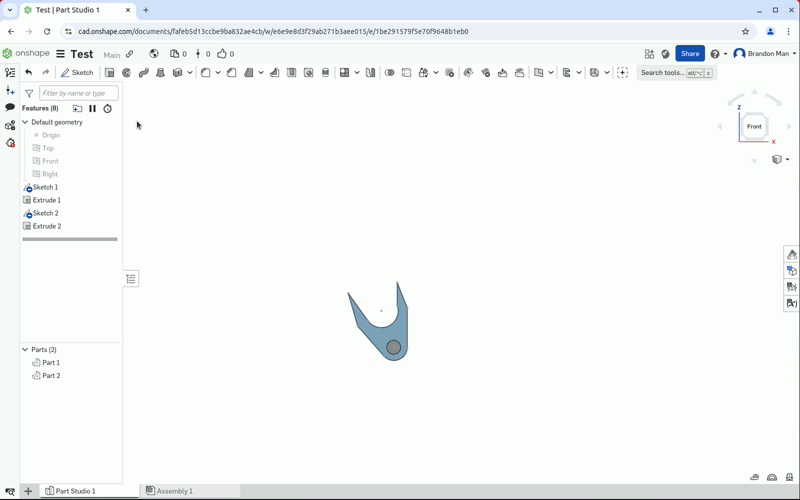
key(shift+h)
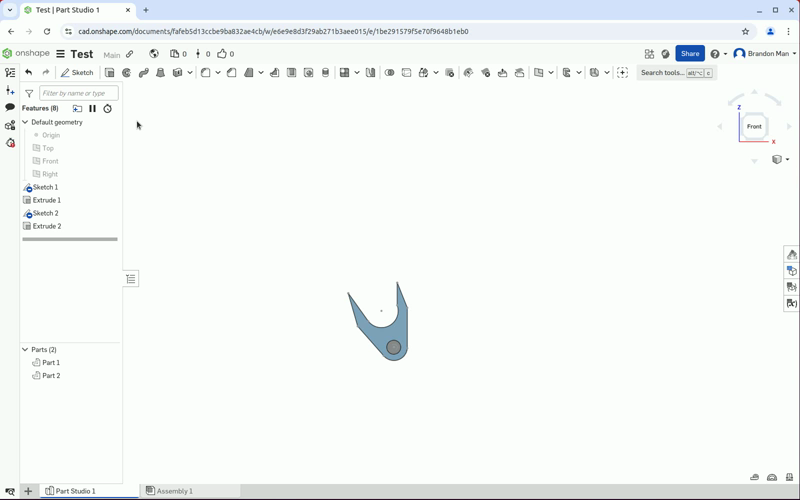
key(shift+7)
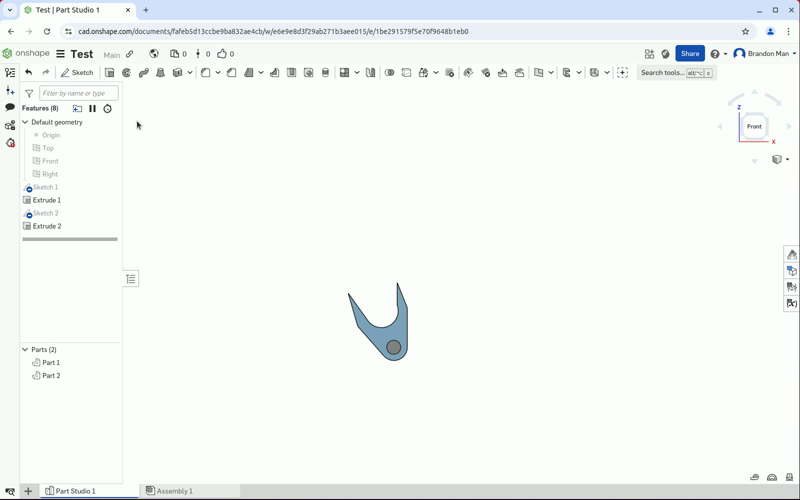
key(left, 2)
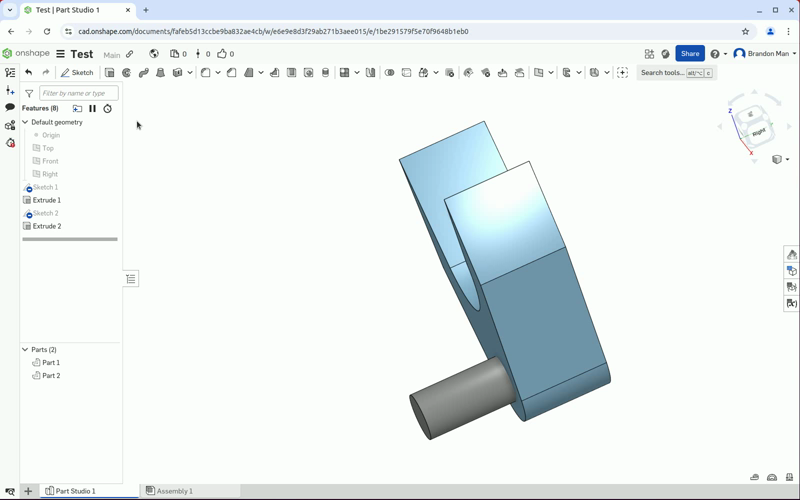
key(down, 2)
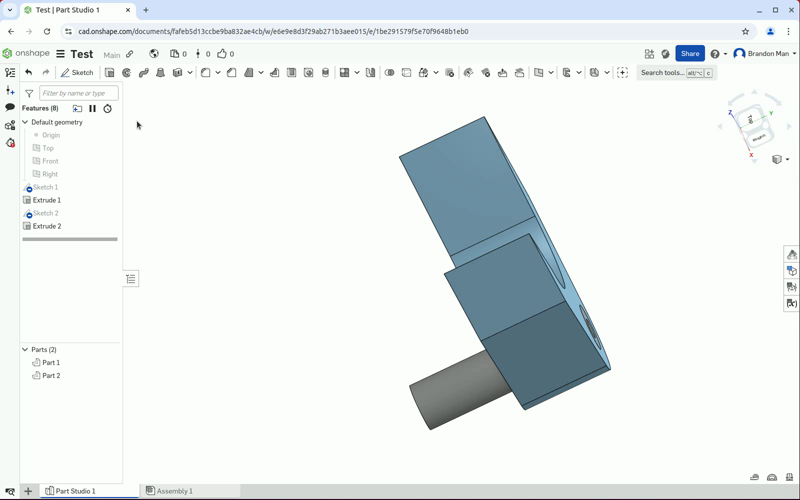
key(up, 2)
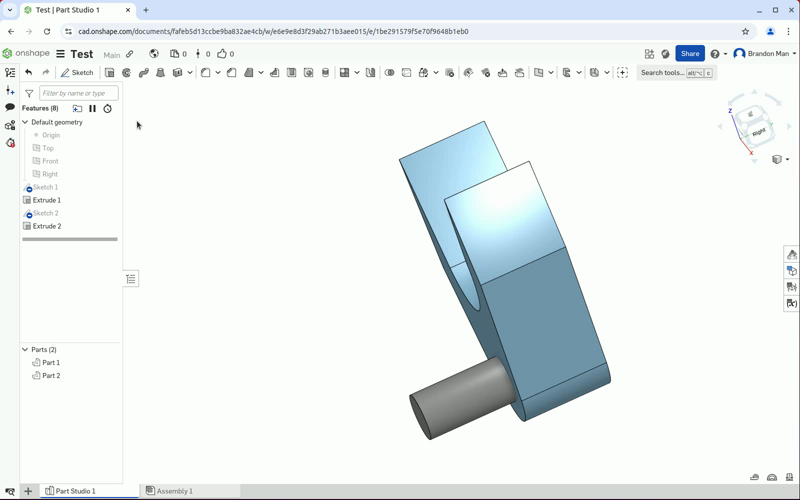
key(right, 2)
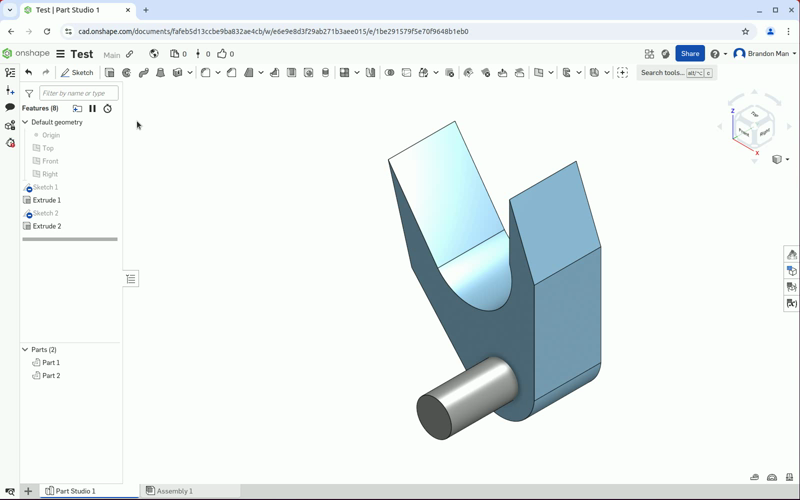
mouse_move(73, 189)
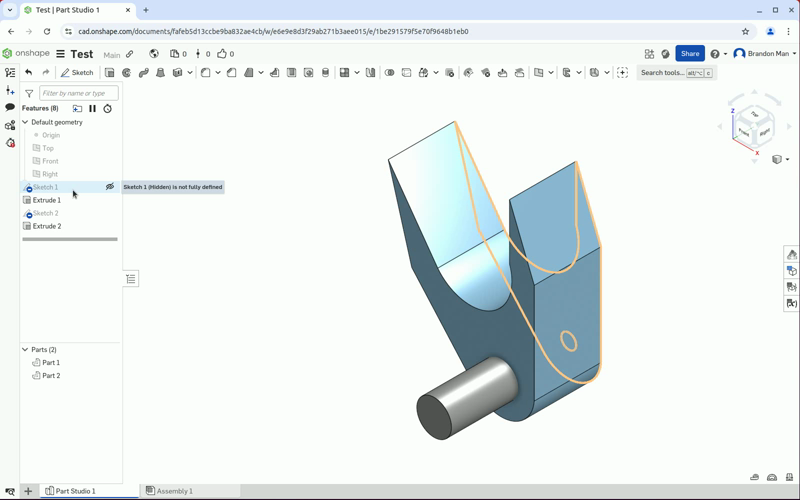
click(73, 189)